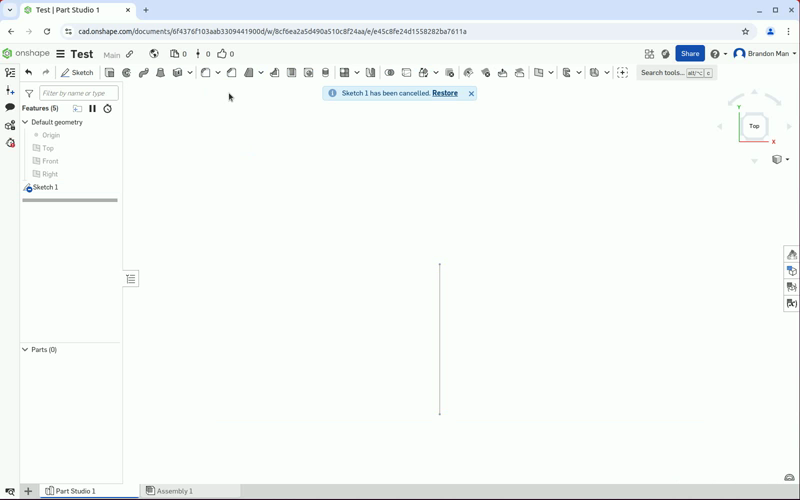
key(shift+h)
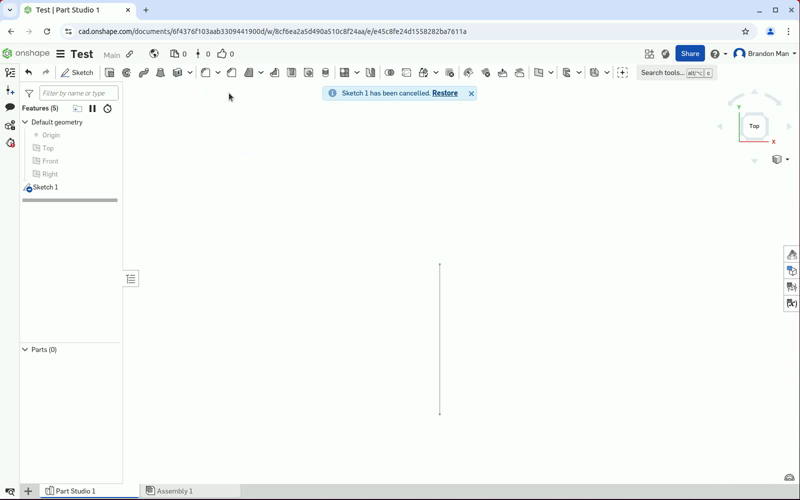
key(shift+s)
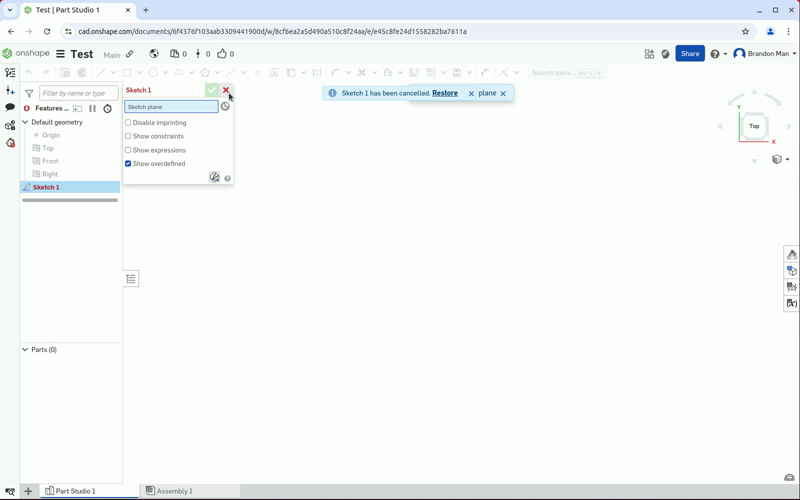
mouse_move(73, 150)
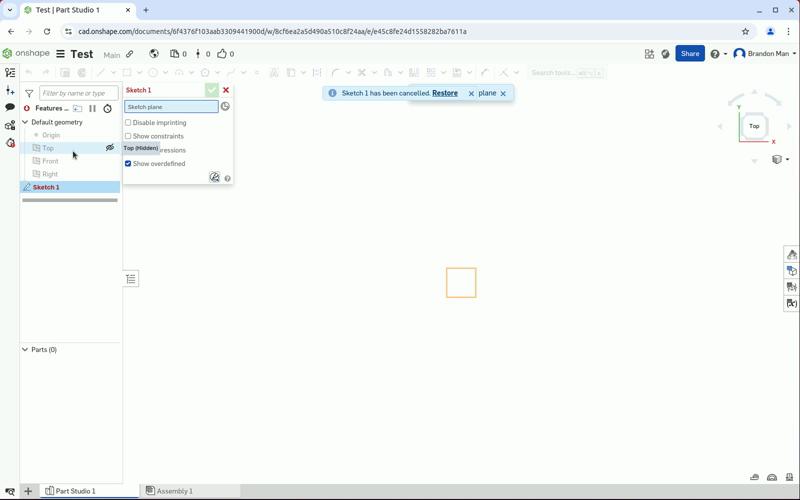
click(73, 150)
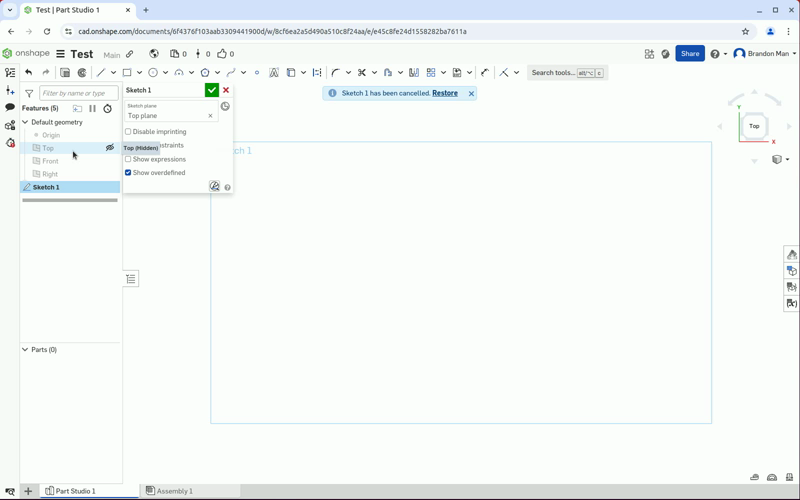
mouse_move(73, 352)
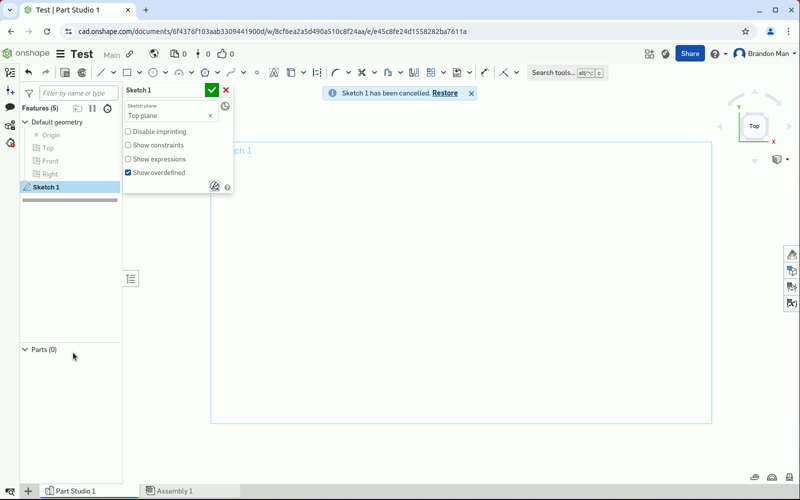
key(y)
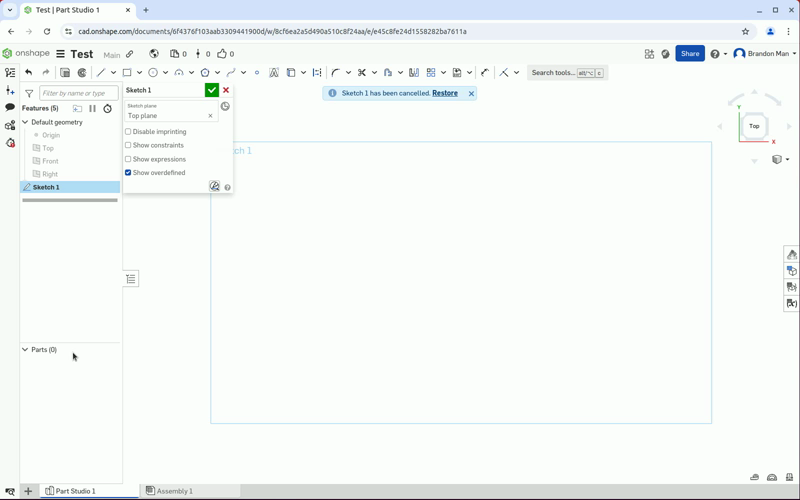
key(l)
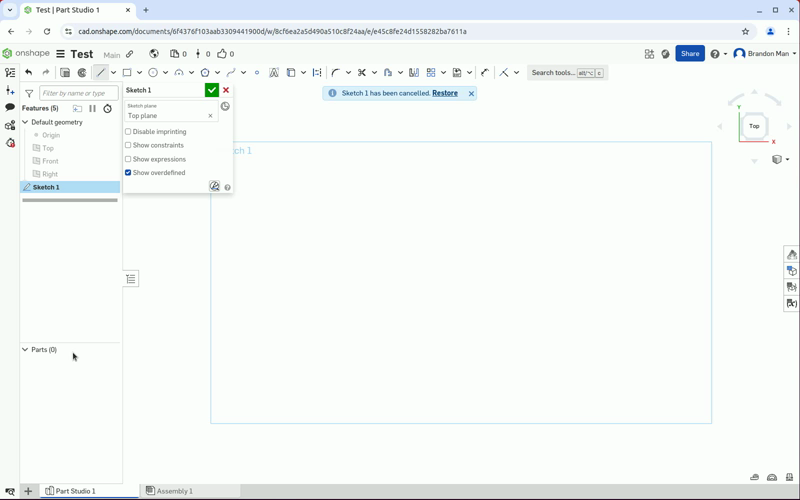
key_down(shift)
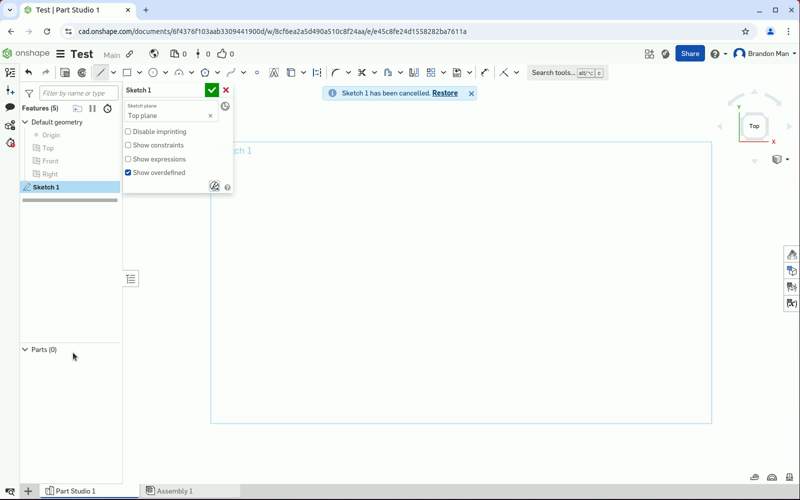
mouse_move(348, 357)
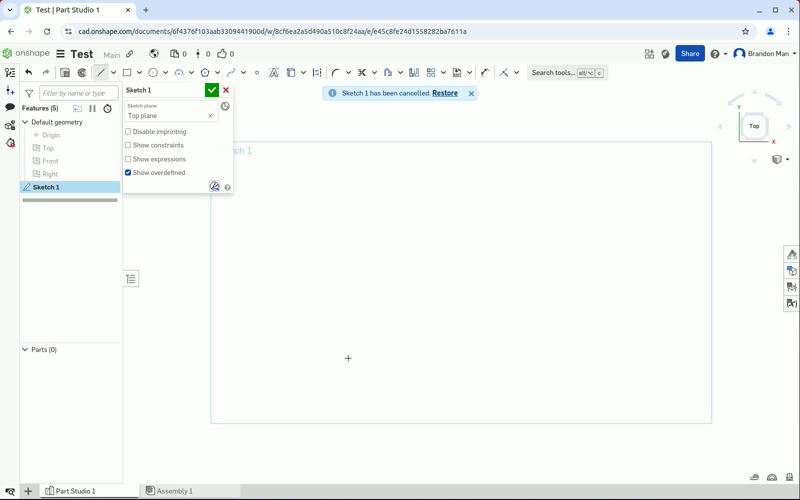
click(348, 357)
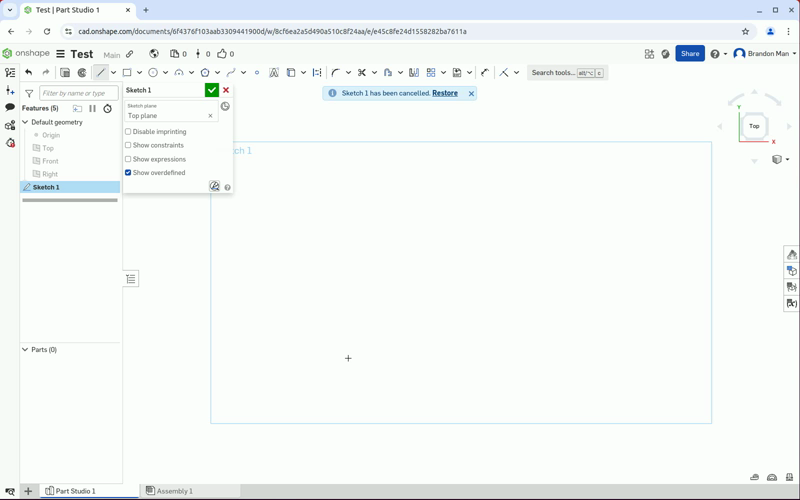
key_up(shift)
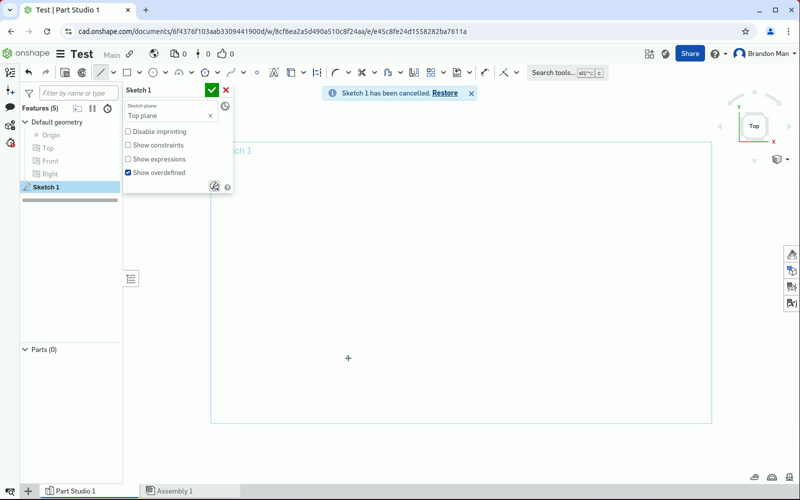
key_down(shift)
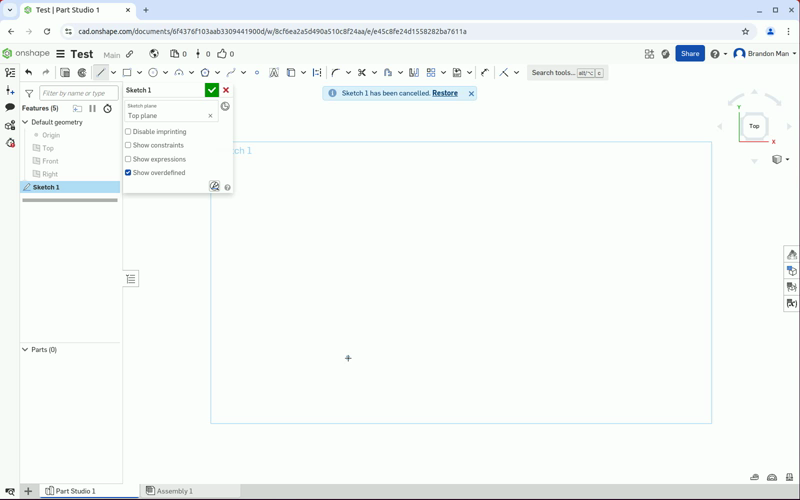
mouse_move(572, 357)
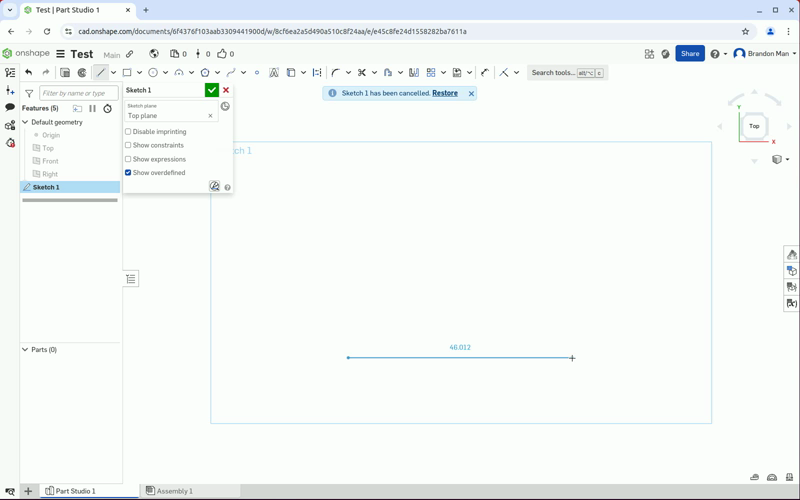
click(572, 357)
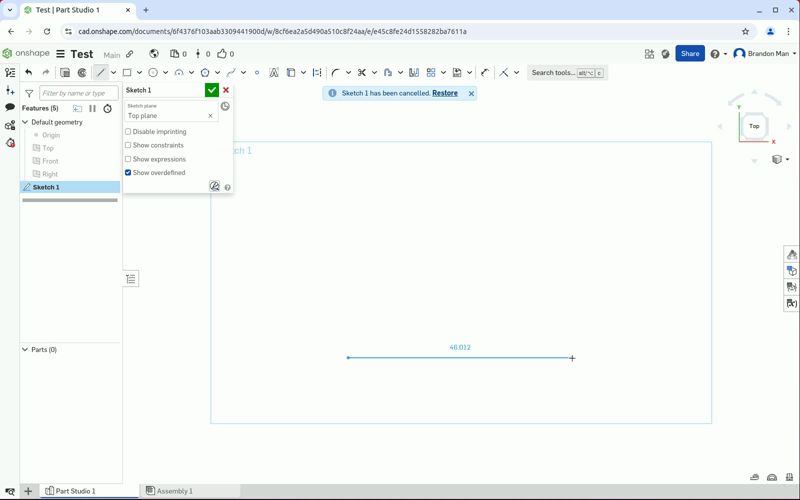
key_up(shift)
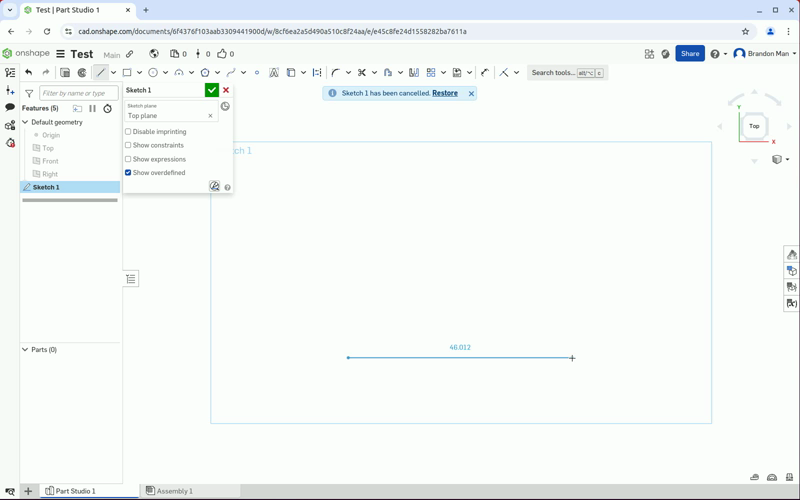
key_down(shift)
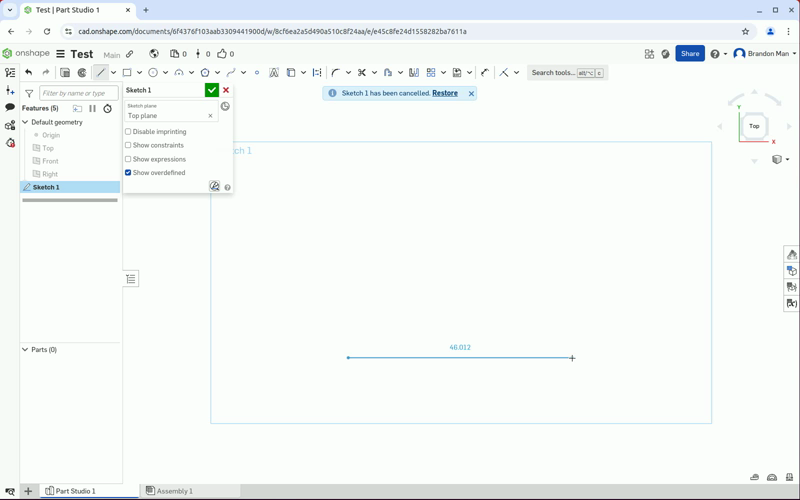
mouse_move(572, 209)
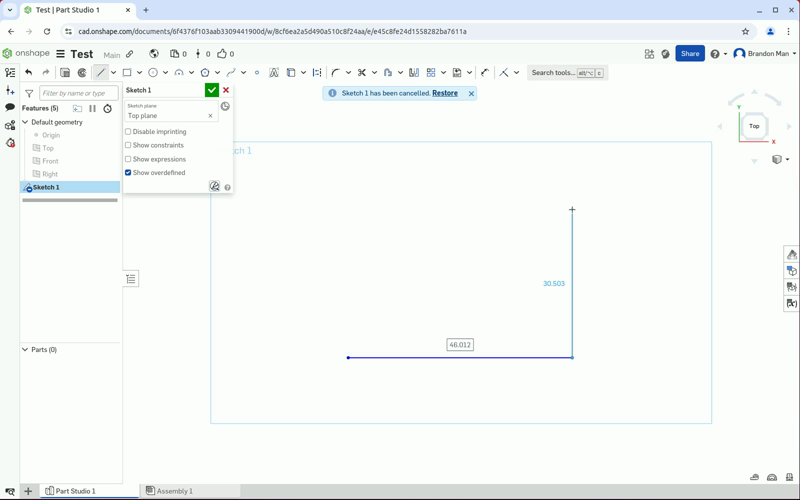
click(572, 209)
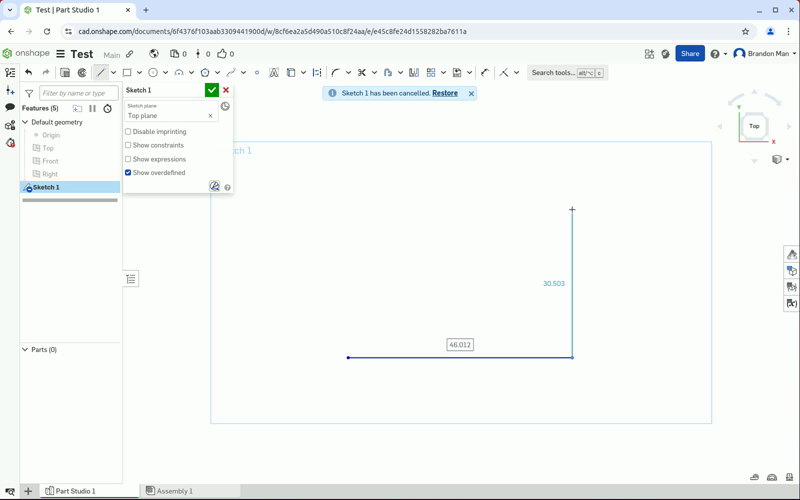
key_up(shift)
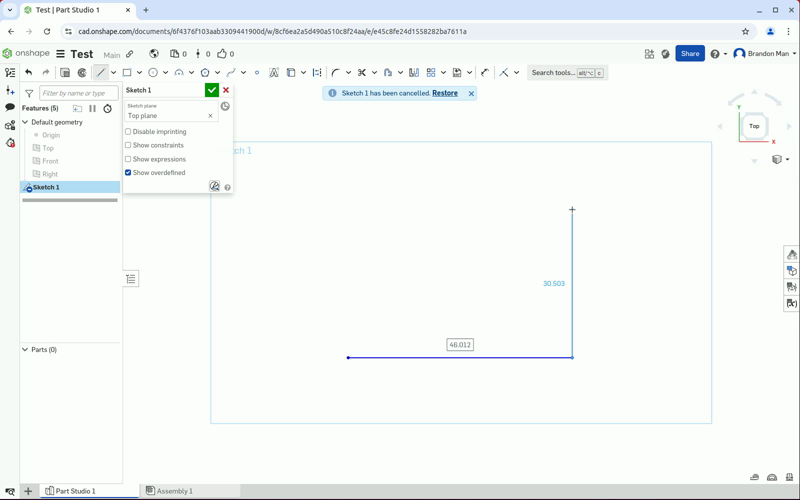
key_down(shift)
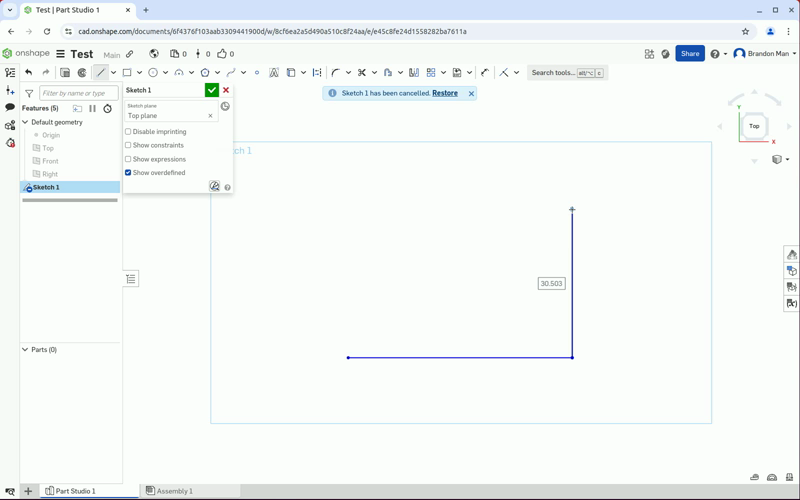
mouse_move(348, 209)
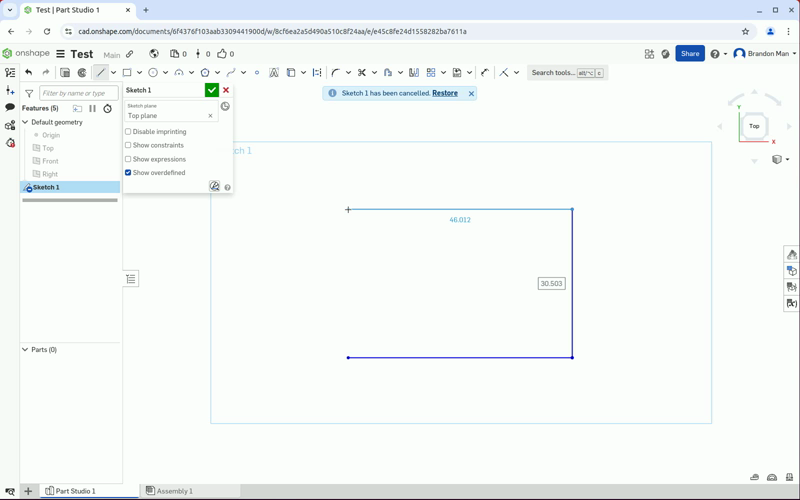
click(348, 209)
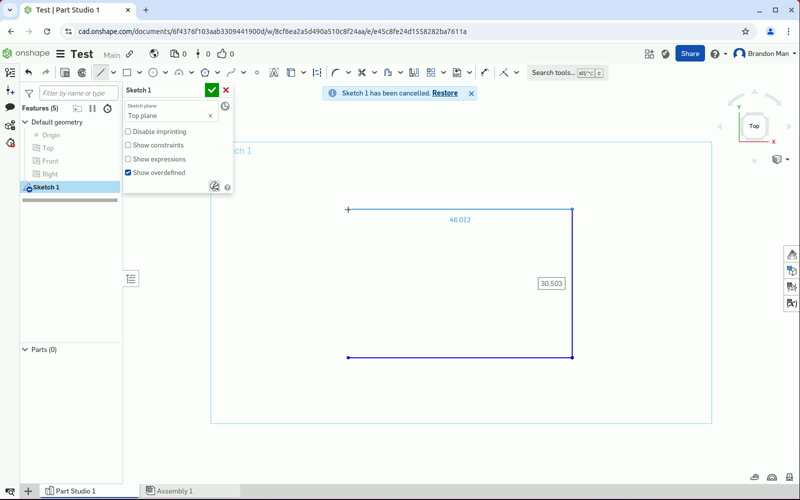
key_up(shift)
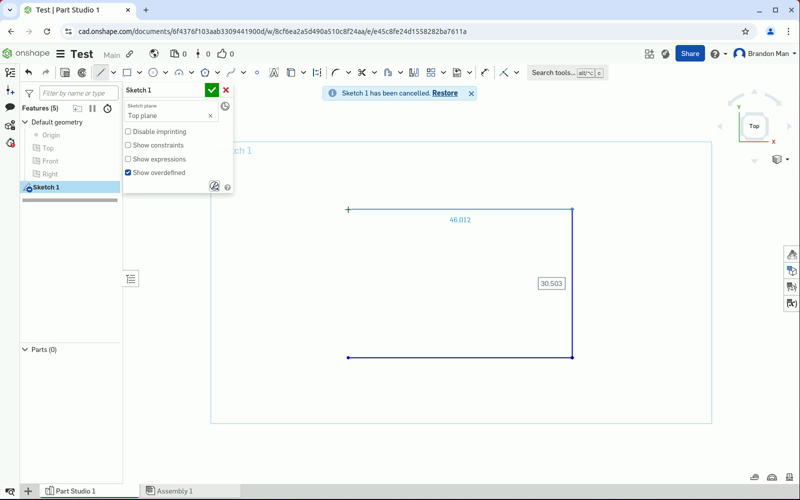
key_down(shift)
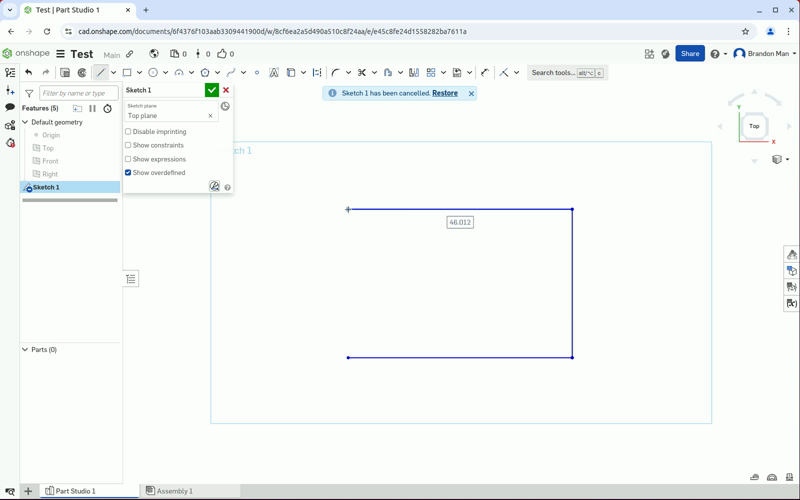
mouse_move(348, 357)
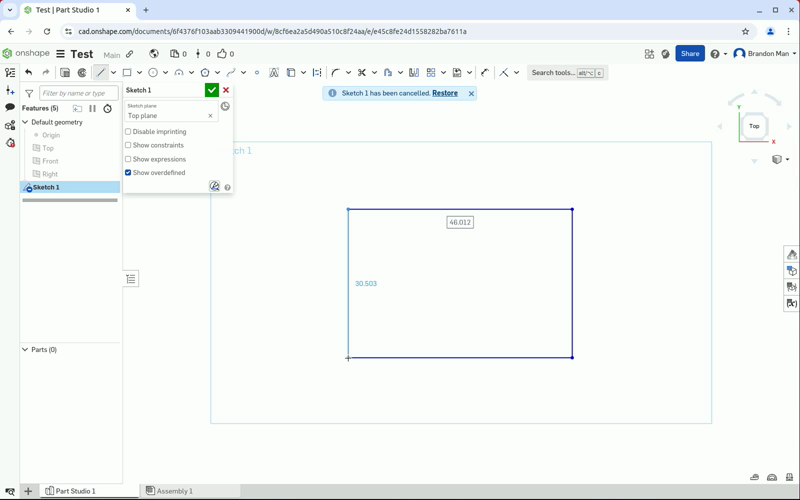
key_up(shift)
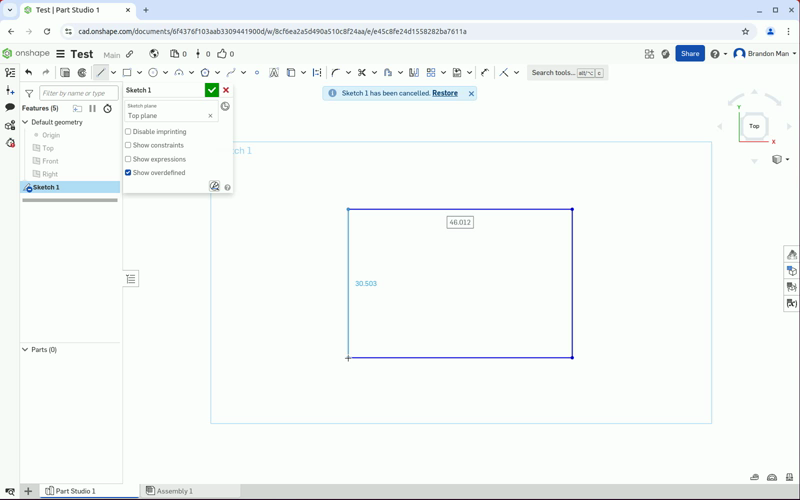
click(348, 357)
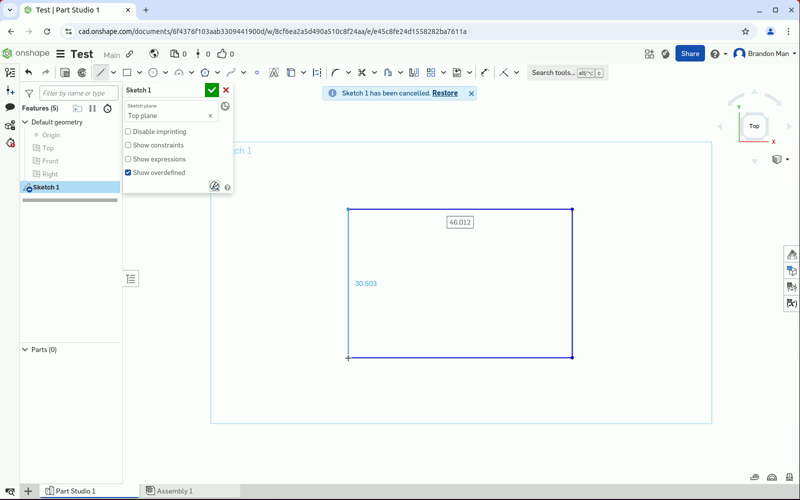
key(esc)
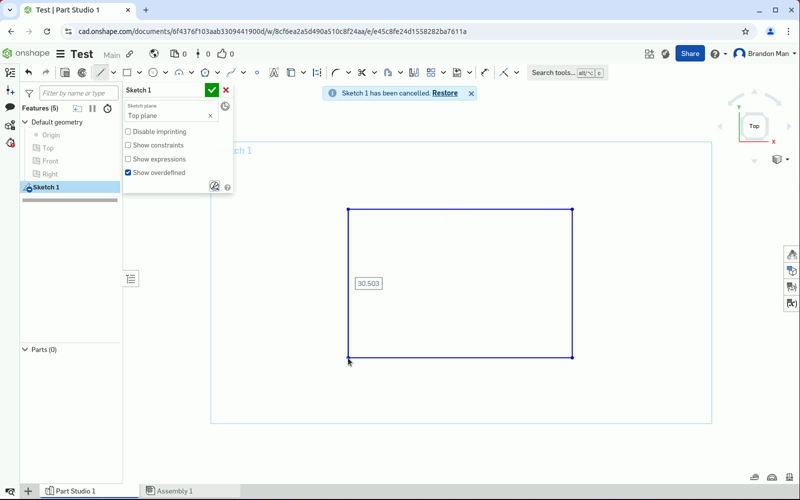
mouse_move(392, 332)
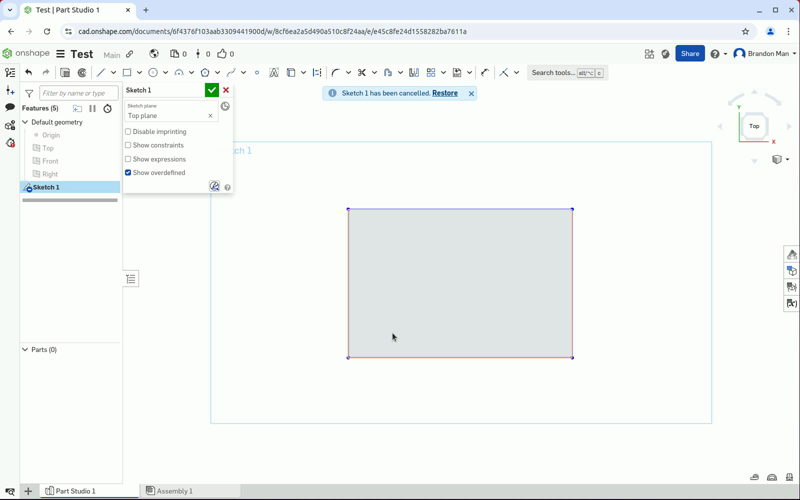
click(392, 332)
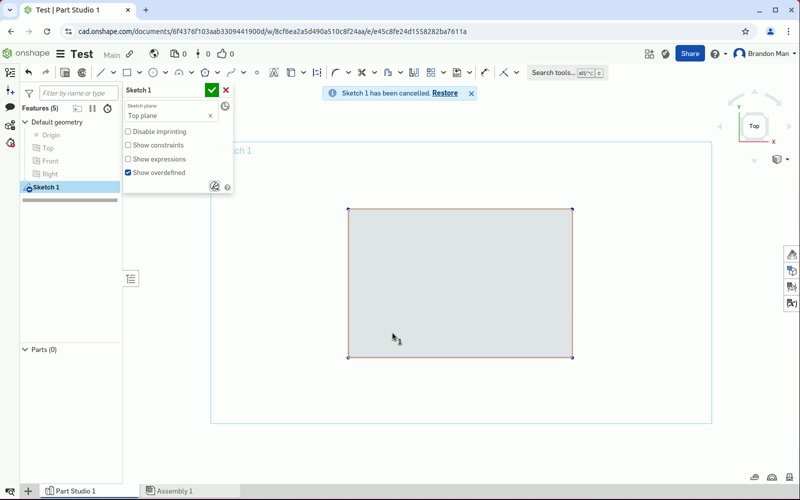
mouse_move(73, 352)
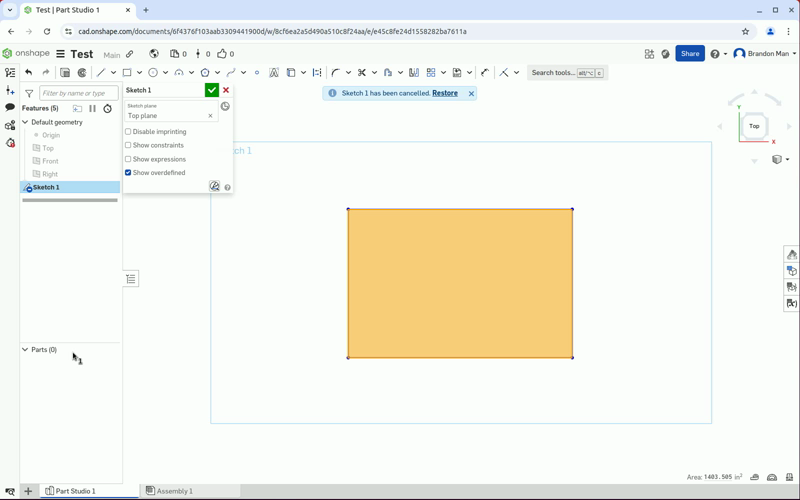
key(shift+y)
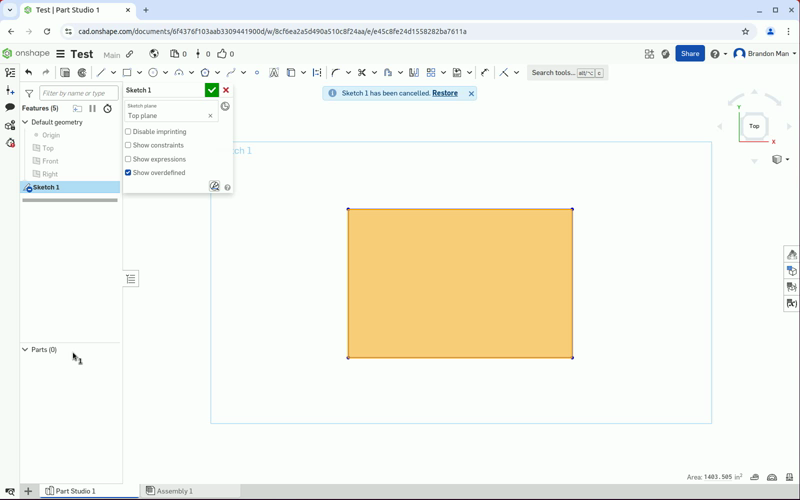
key(shift+e)
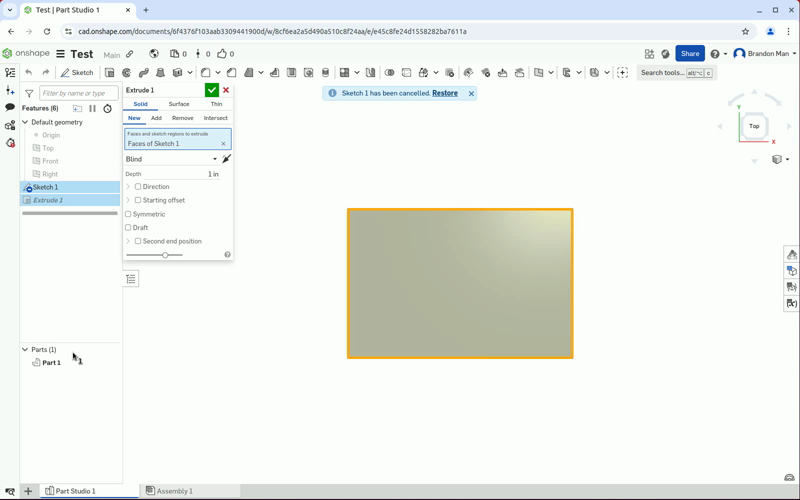
mouse_move(143, 106)
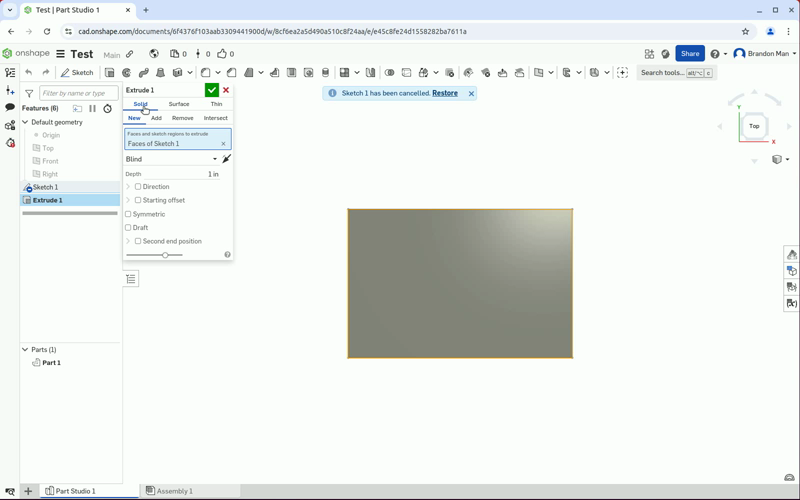
click(143, 106)
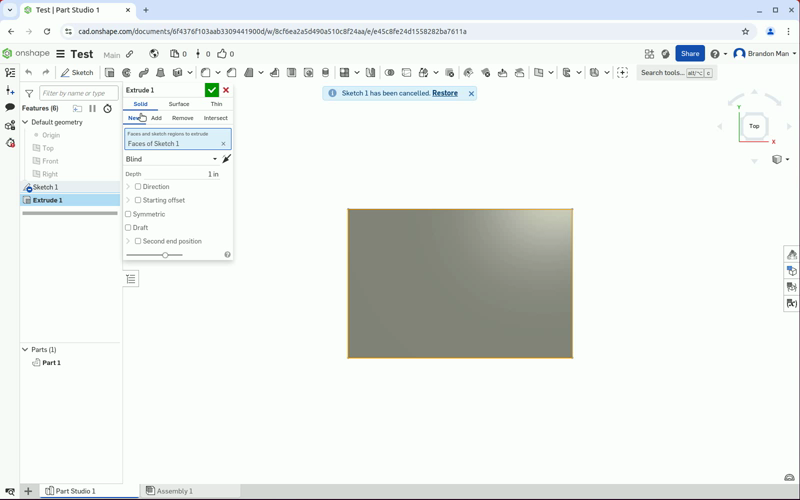
mouse_move(137, 120)
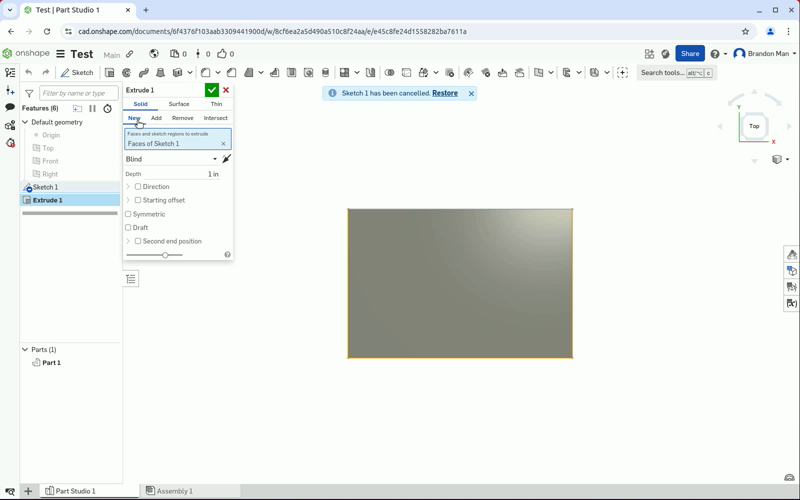
click(137, 120)
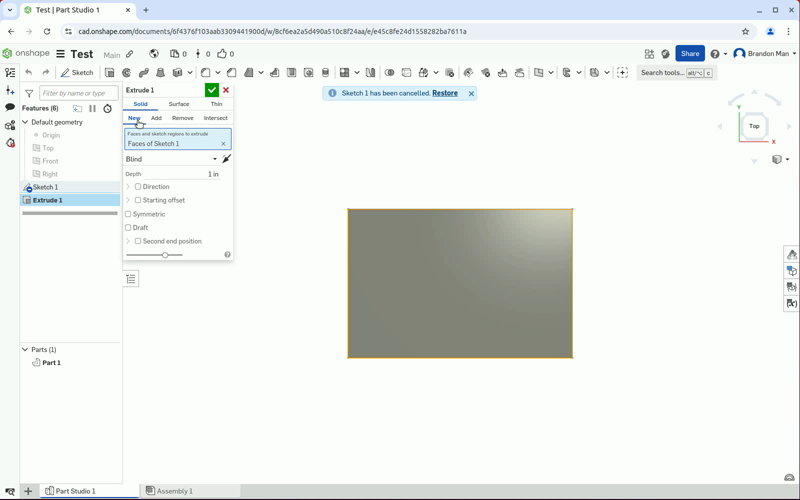
key(tab, 4)
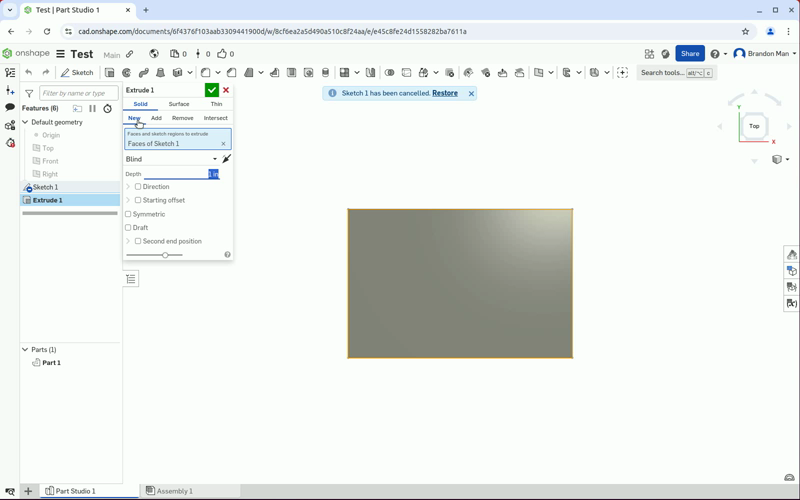
text(11.073)
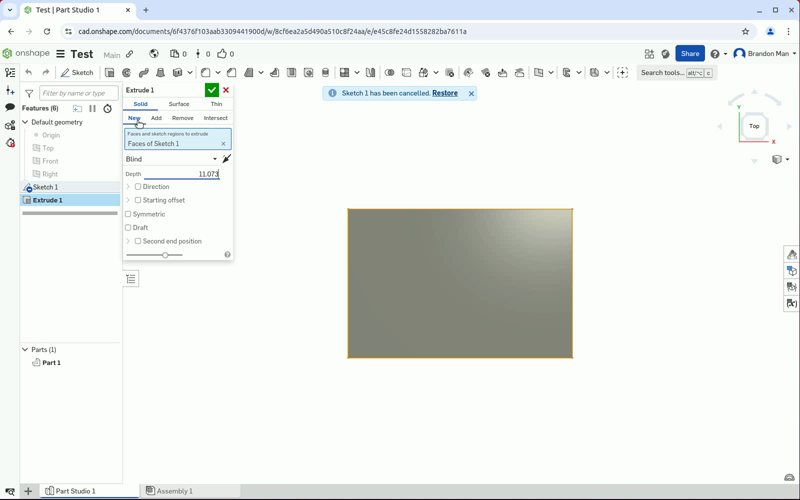
key(enter)
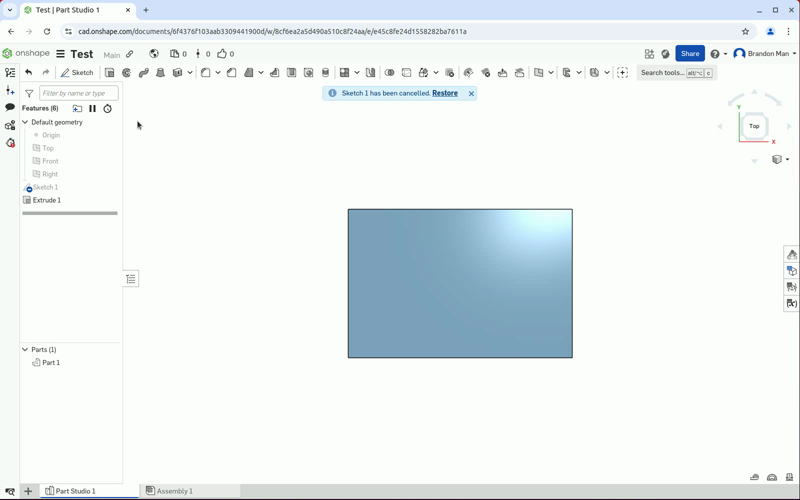
key(shift+h)
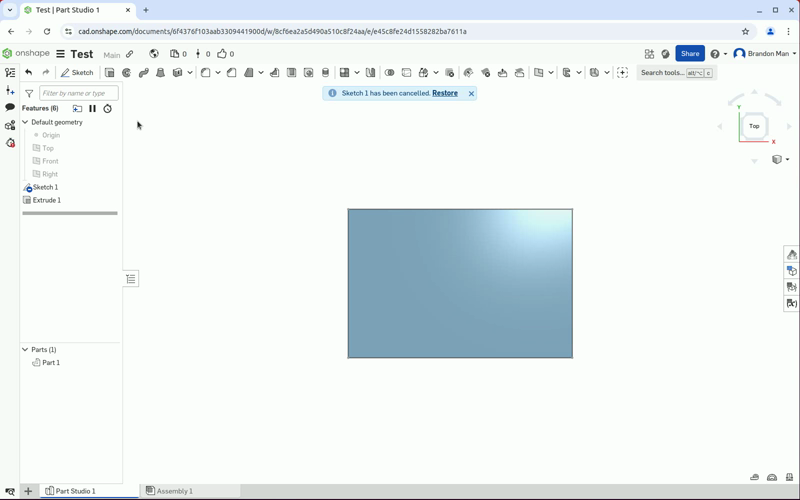
key(shift+h)
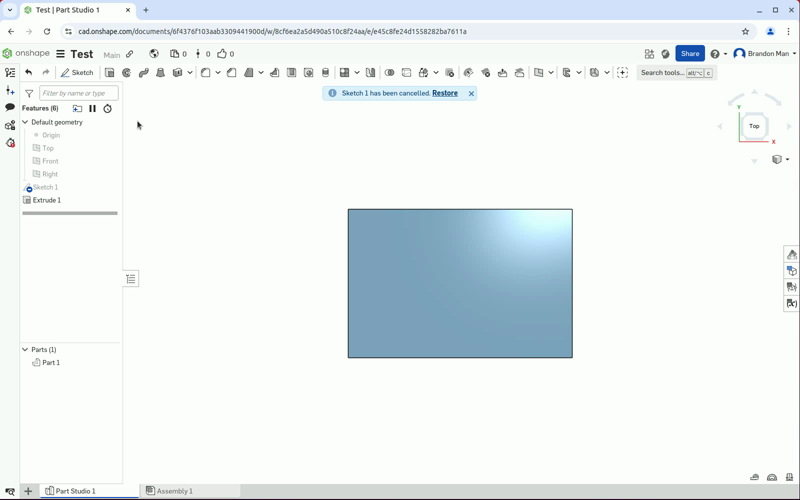
mouse_move(73, 189)
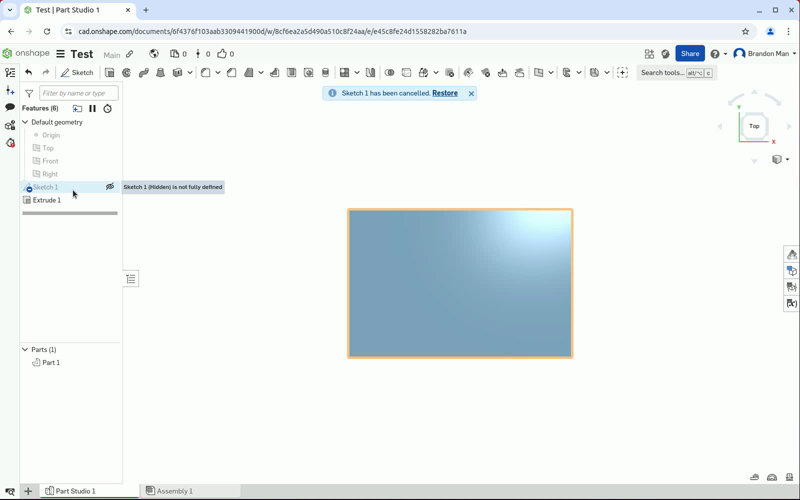
click(73, 189)
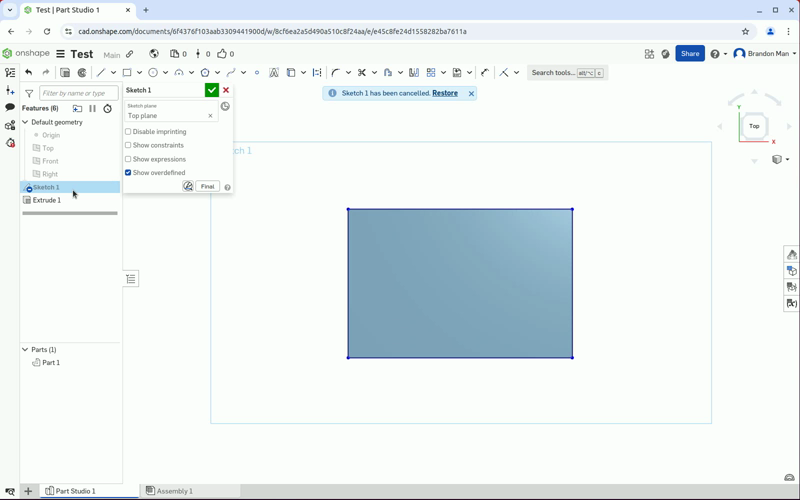
mouse_move(229, 92)
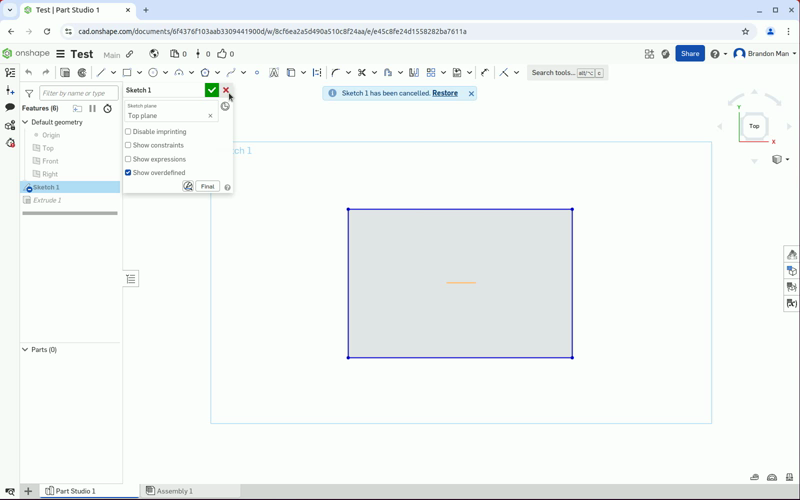
click(229, 92)
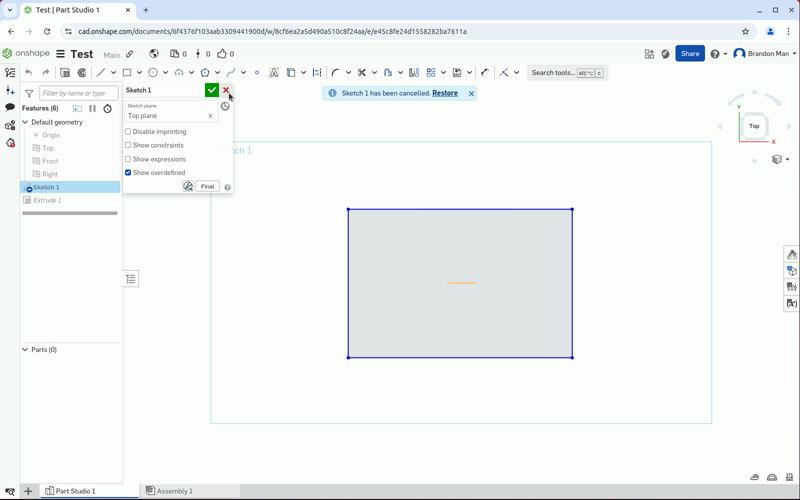
key(shift+s)
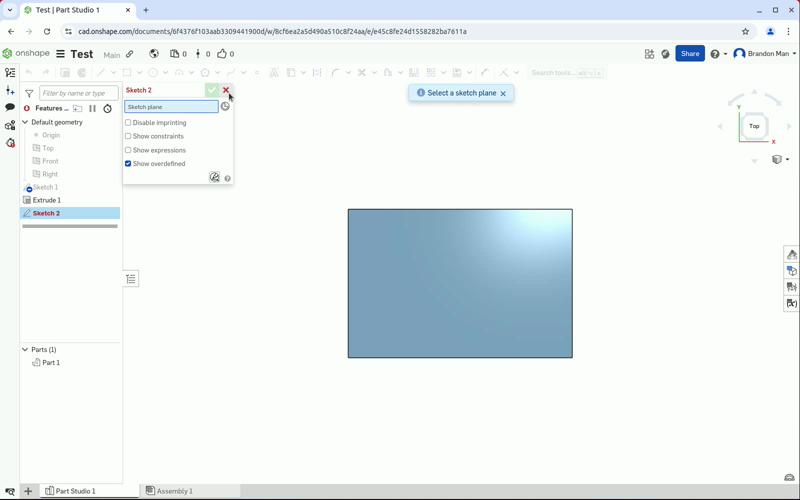
mouse_move(73, 150)
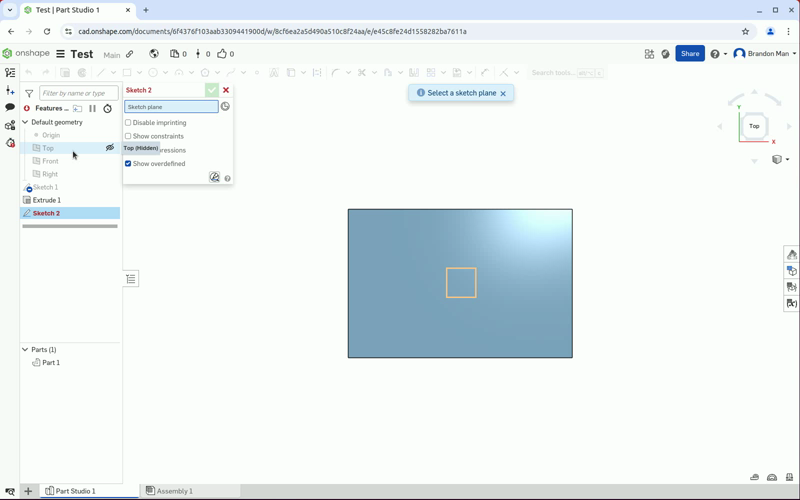
click(73, 150)
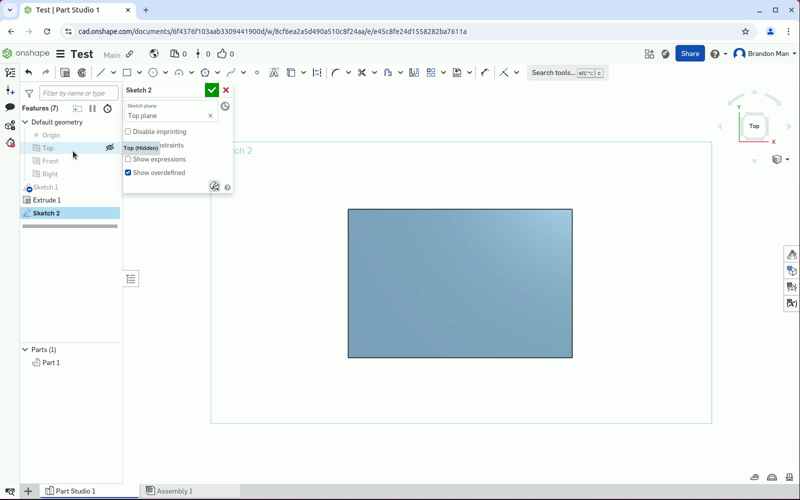
mouse_move(73, 352)
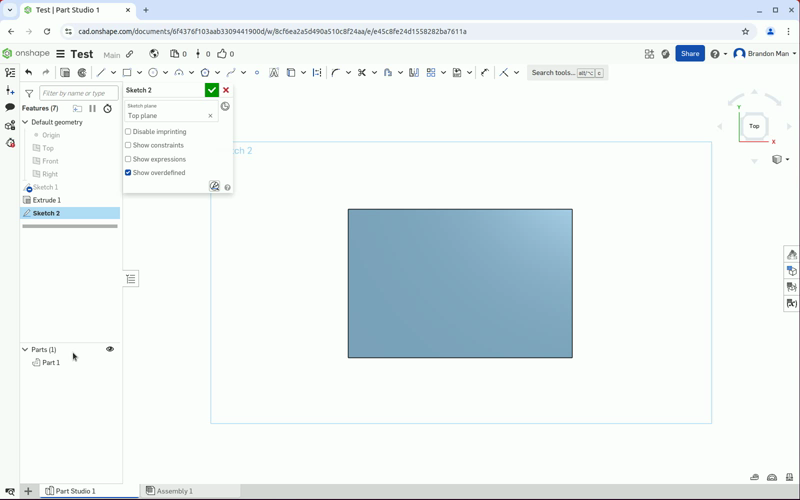
key(y)
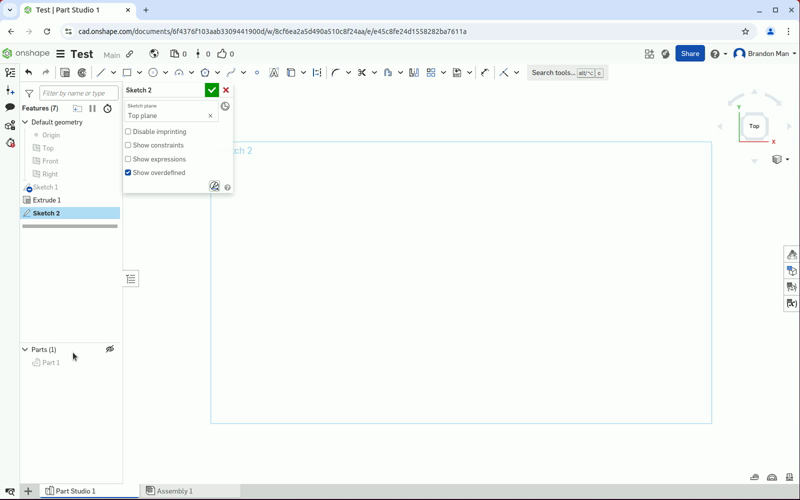
key(l)
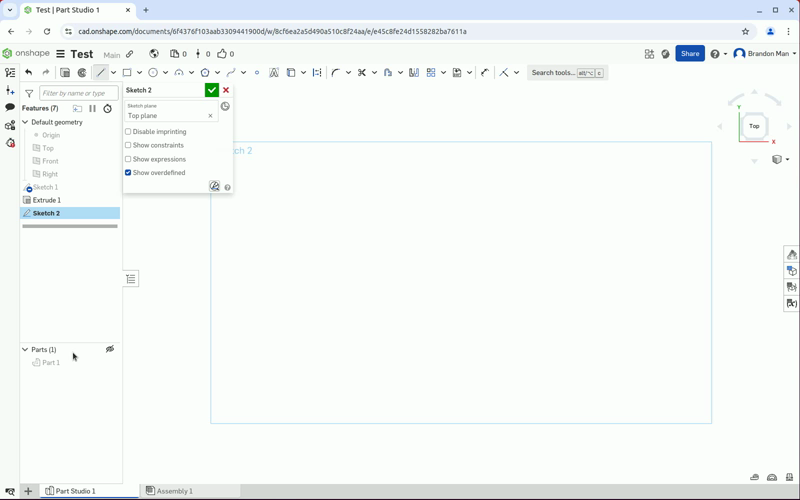
key_down(shift)
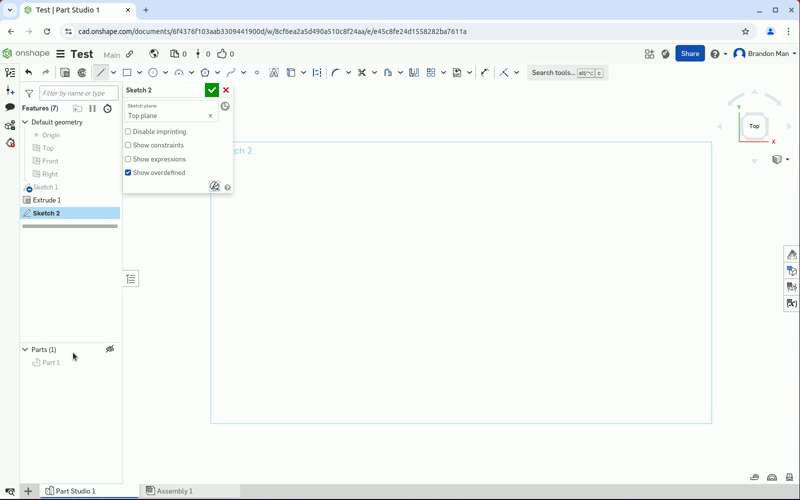
mouse_move(350, 355)
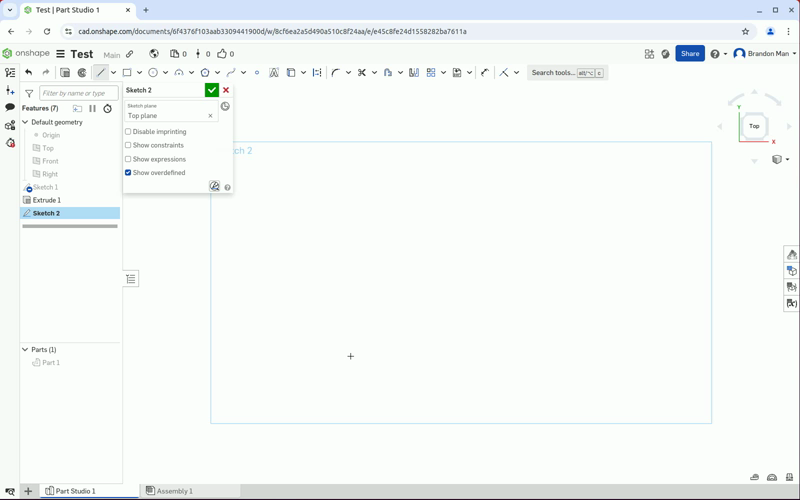
click(350, 355)
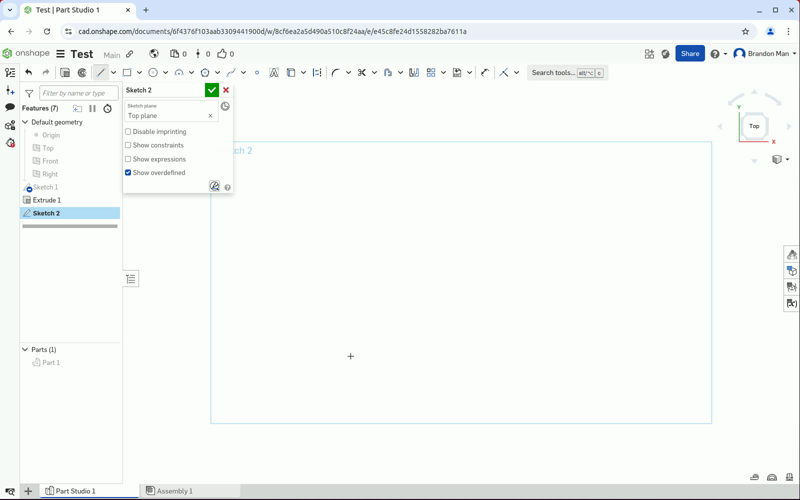
key_up(shift)
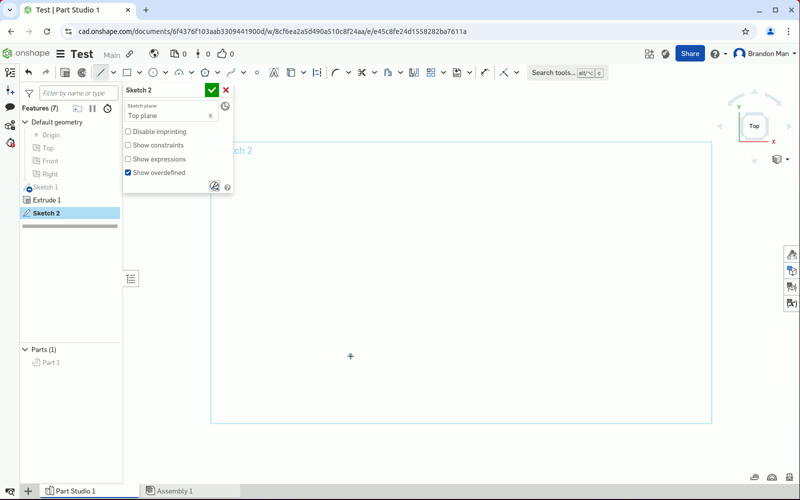
key_down(shift)
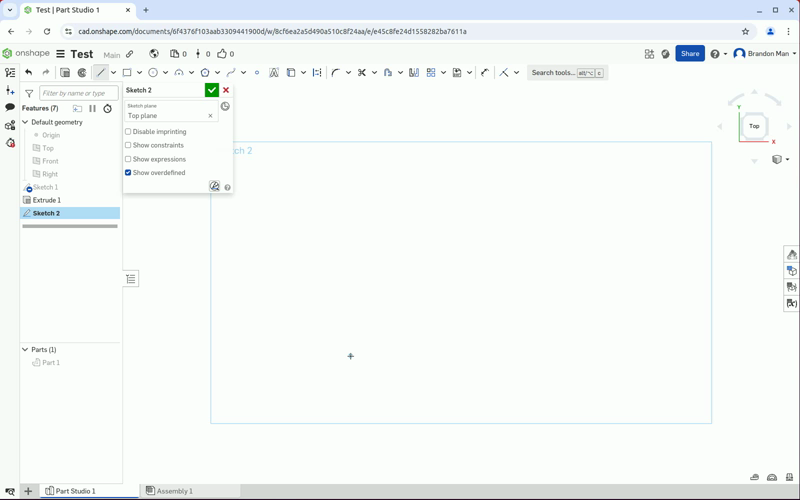
mouse_move(570, 355)
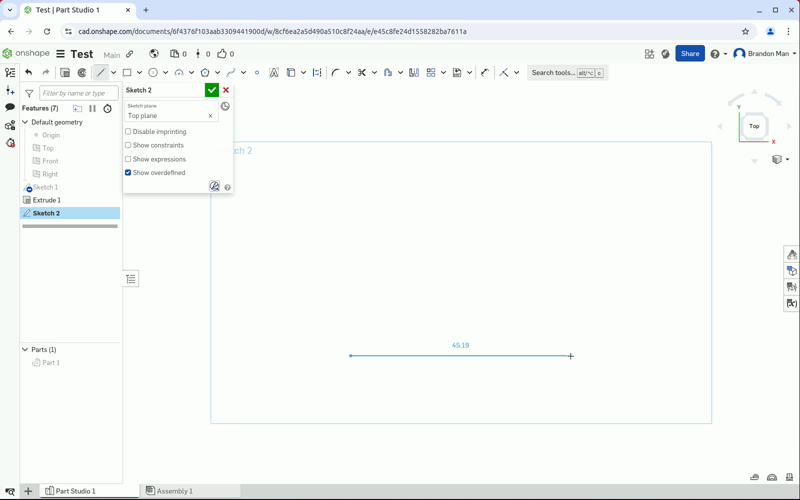
click(570, 355)
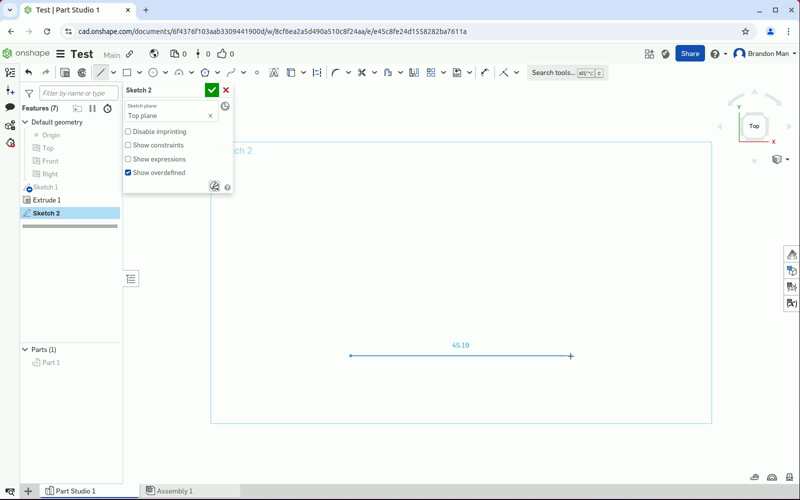
key_up(shift)
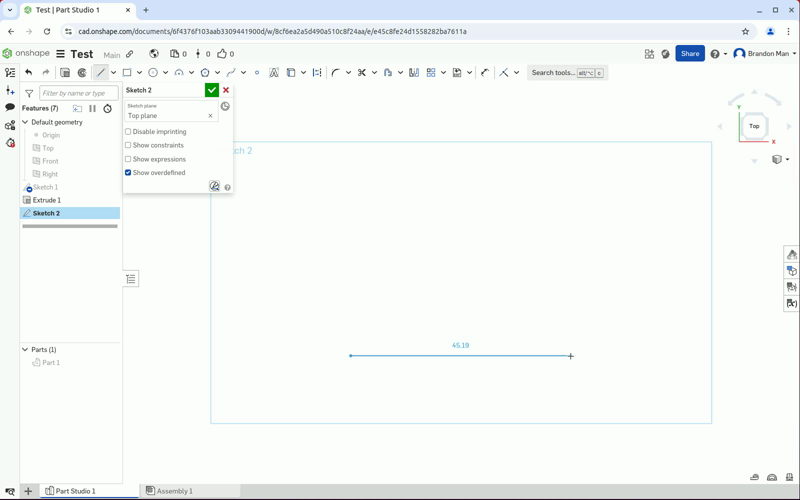
key_down(shift)
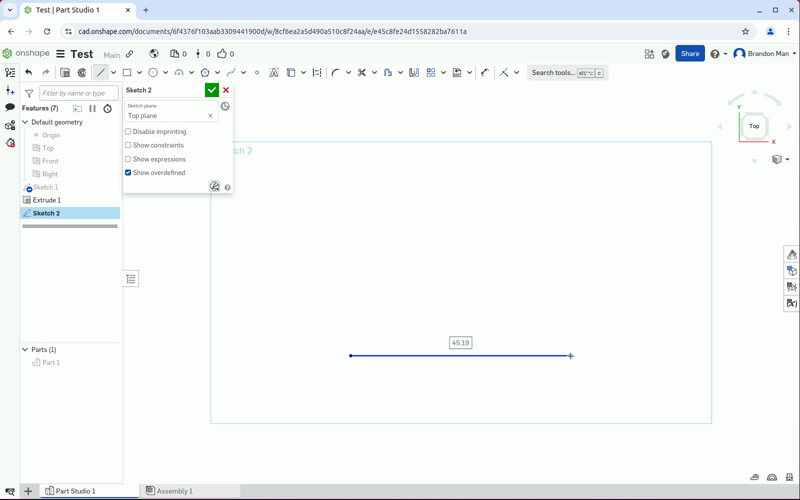
mouse_move(570, 209)
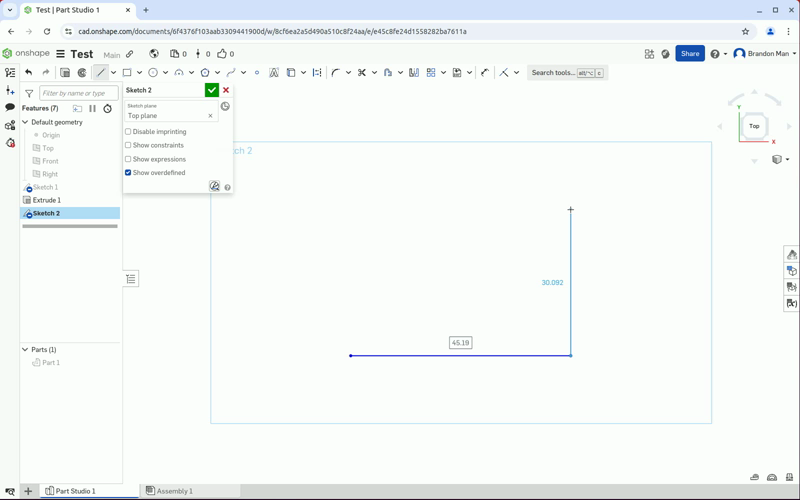
click(570, 209)
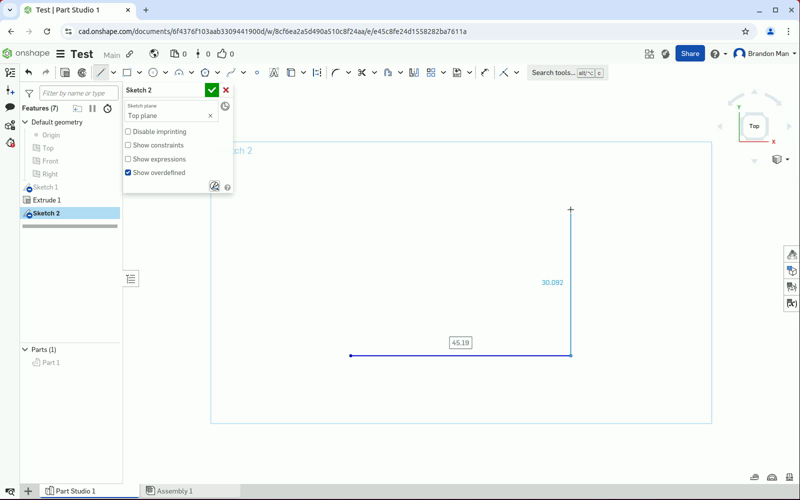
key_up(shift)
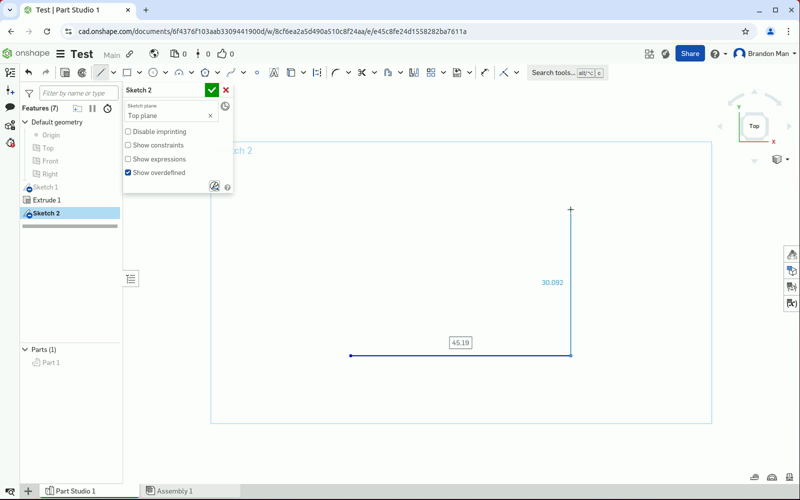
key_down(shift)
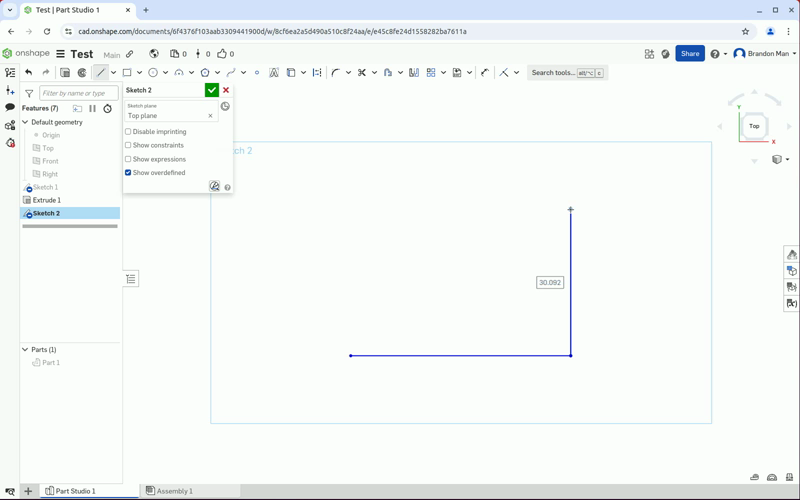
mouse_move(350, 209)
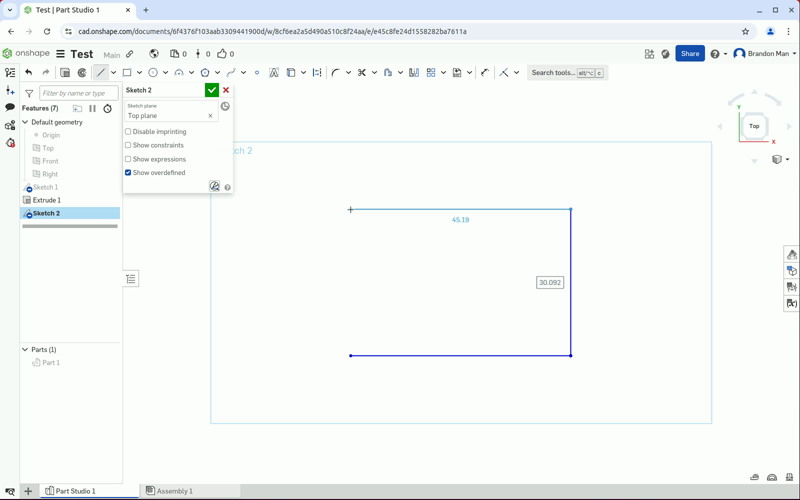
click(350, 209)
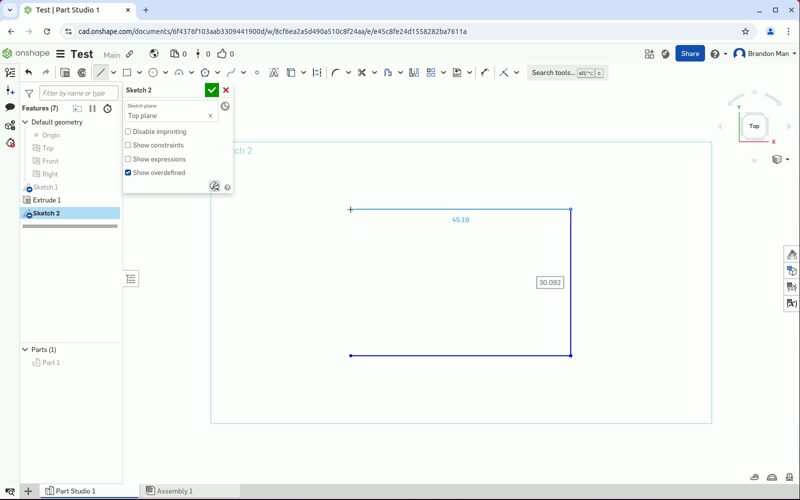
key_up(shift)
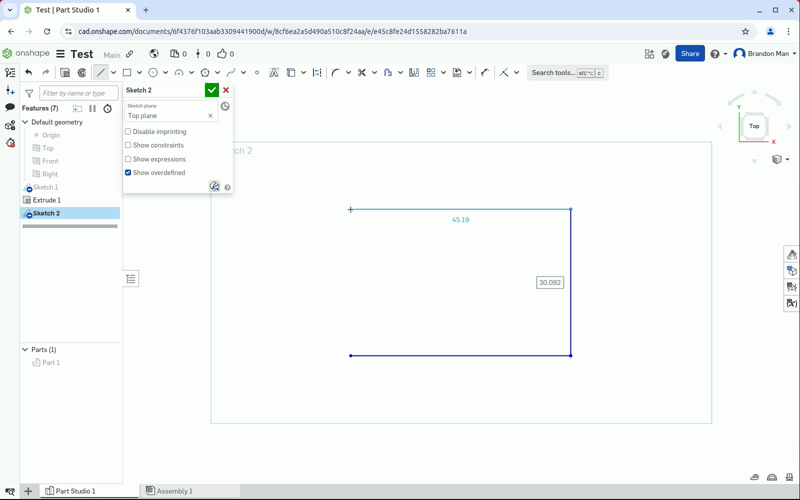
key_down(shift)
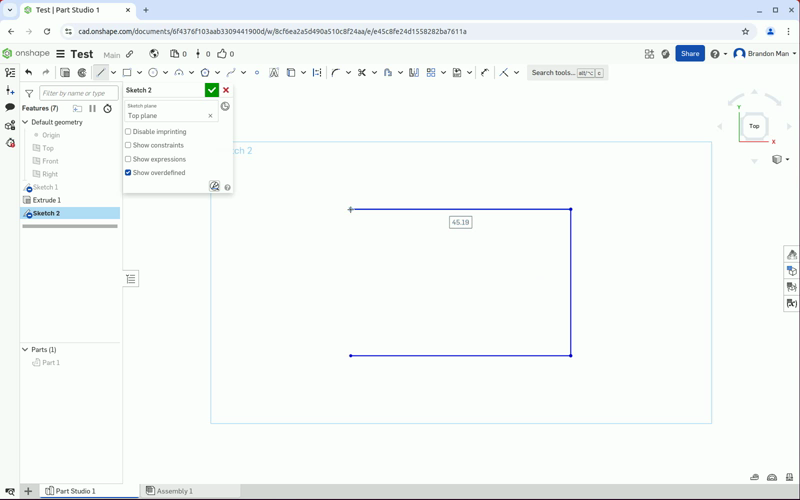
mouse_move(350, 355)
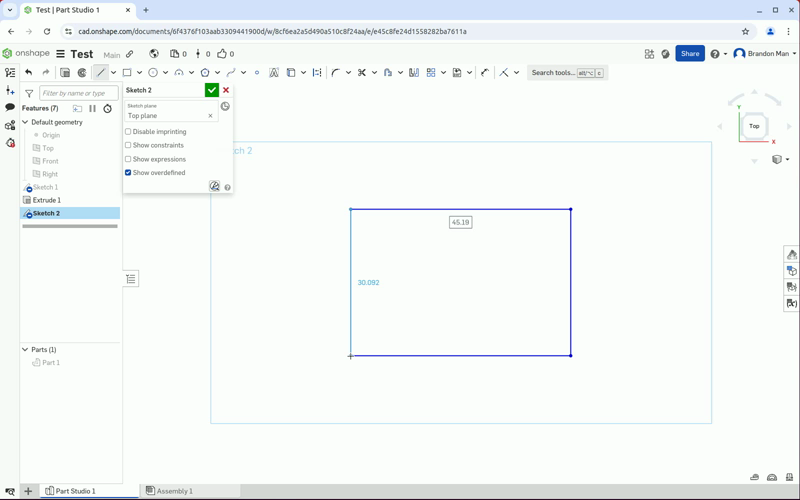
key_up(shift)
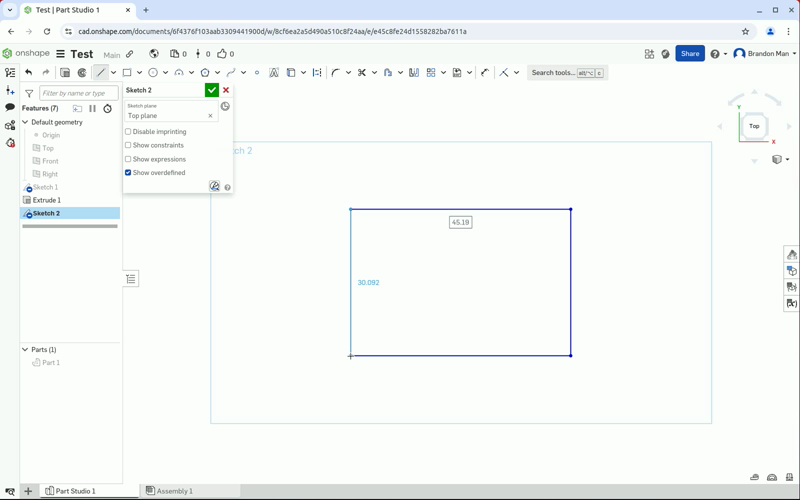
click(350, 355)
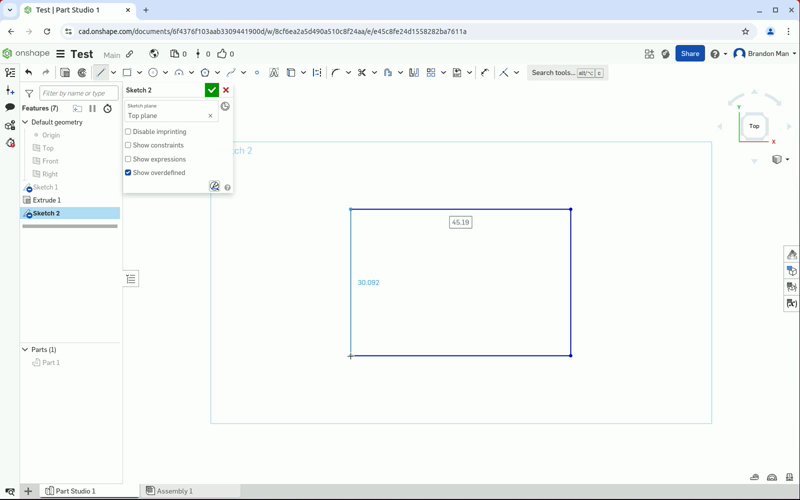
key(esc)
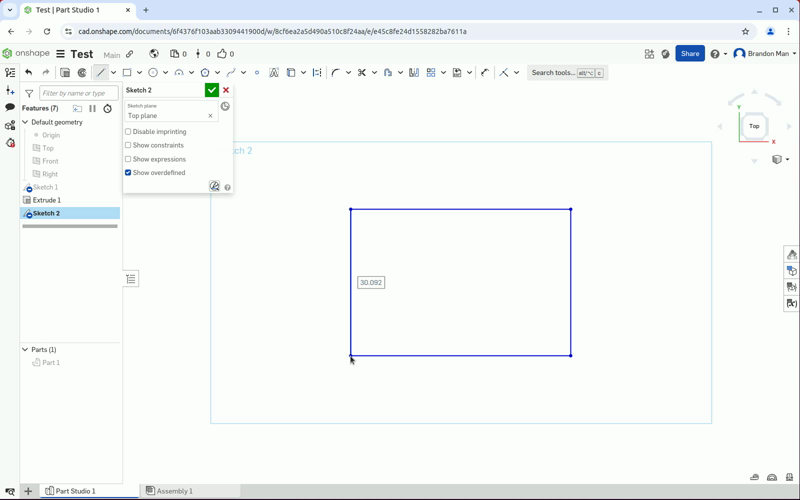
mouse_move(383, 286)
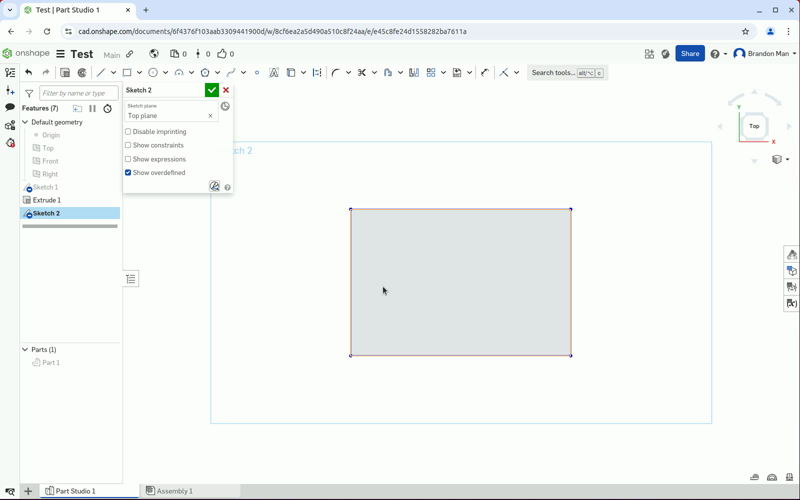
click(383, 286)
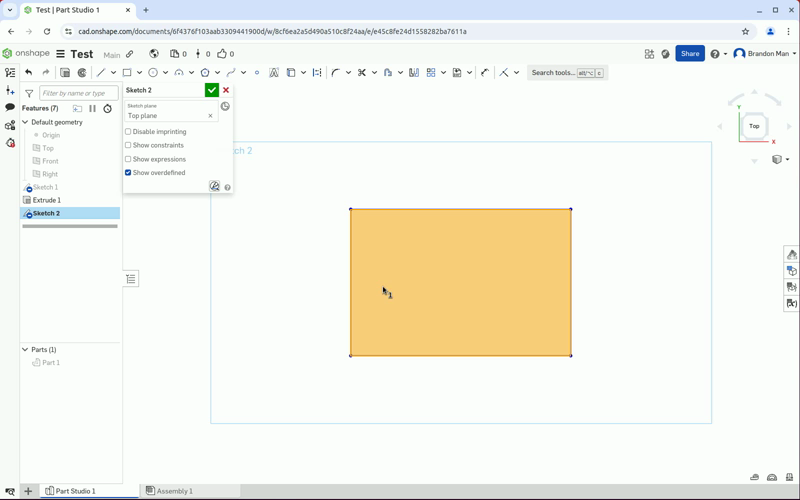
mouse_move(73, 352)
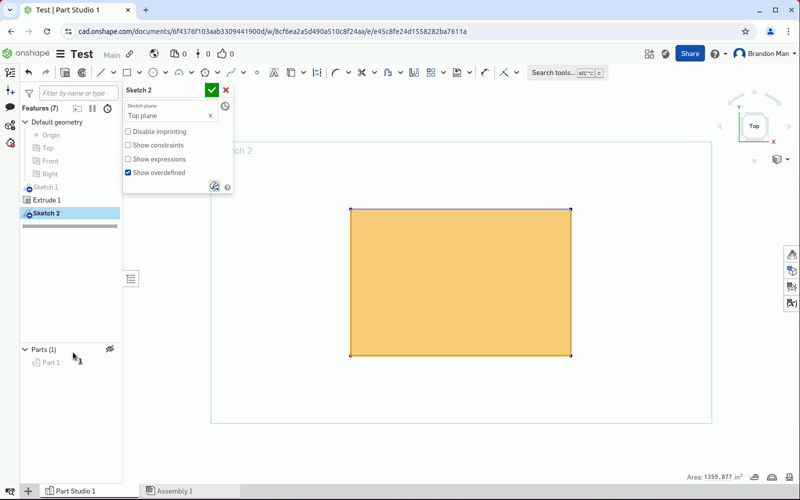
key(shift+y)
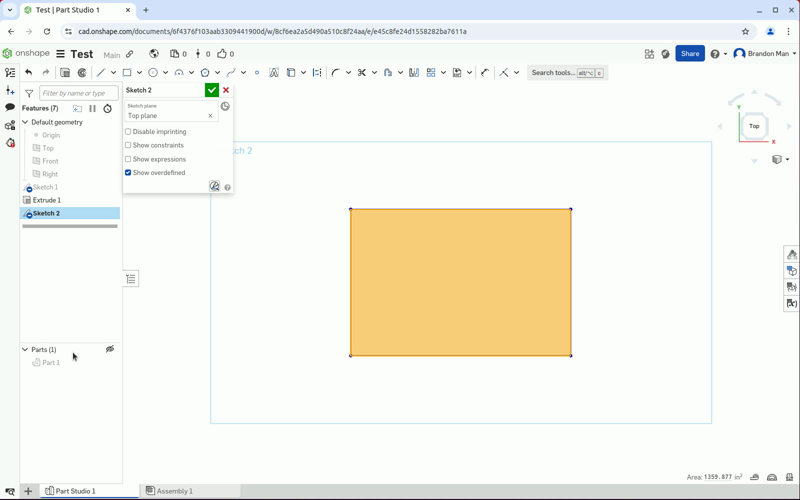
key(shift+e)
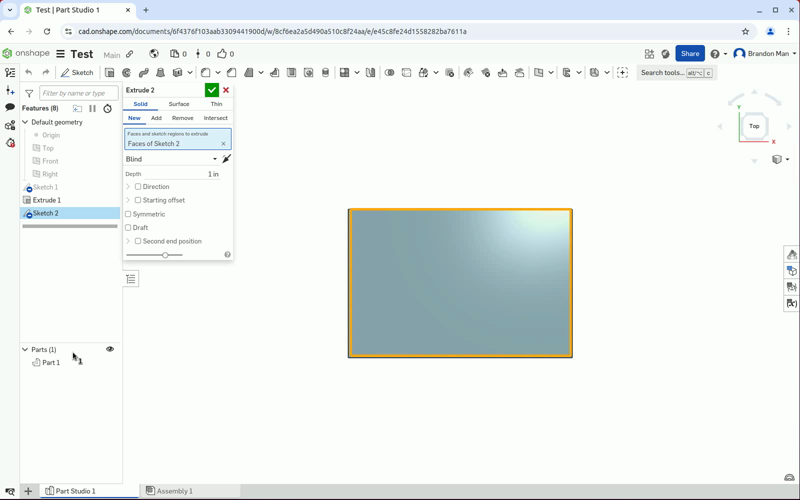
mouse_move(143, 106)
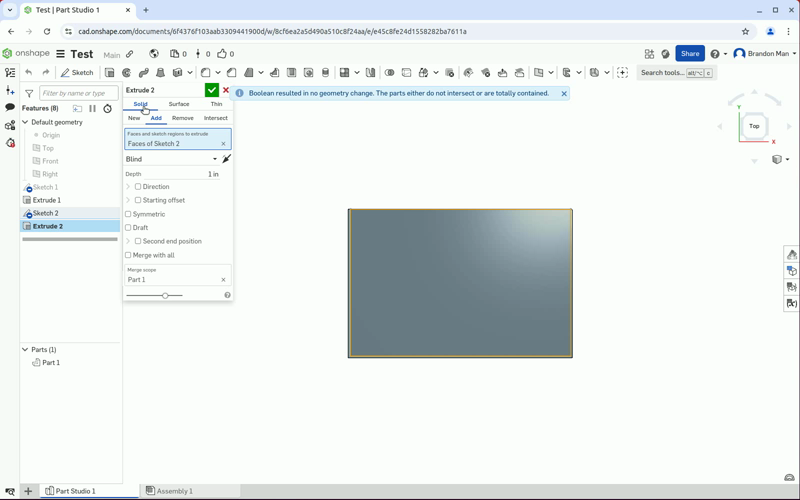
click(143, 106)
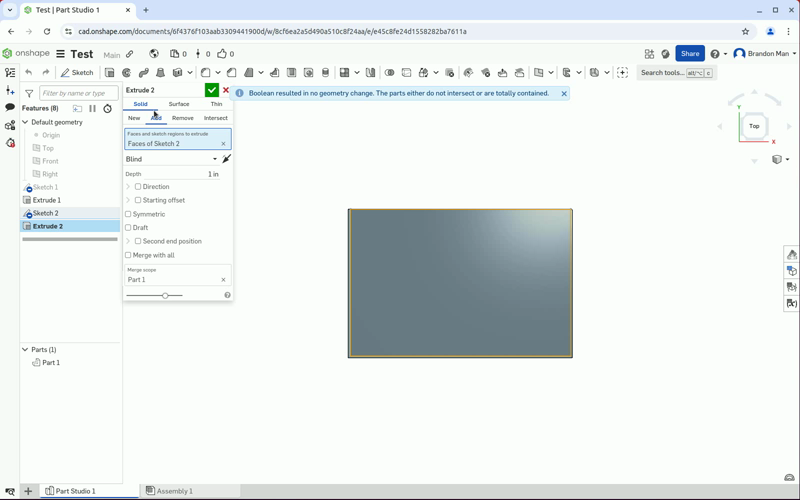
mouse_move(186, 120)
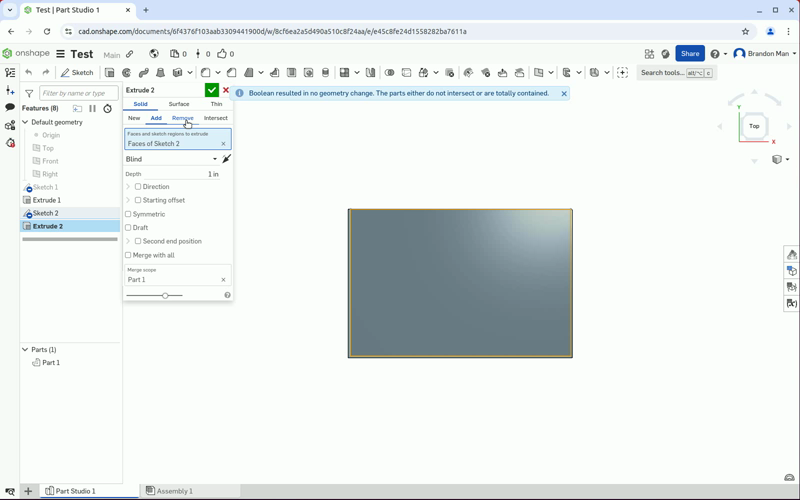
click(186, 120)
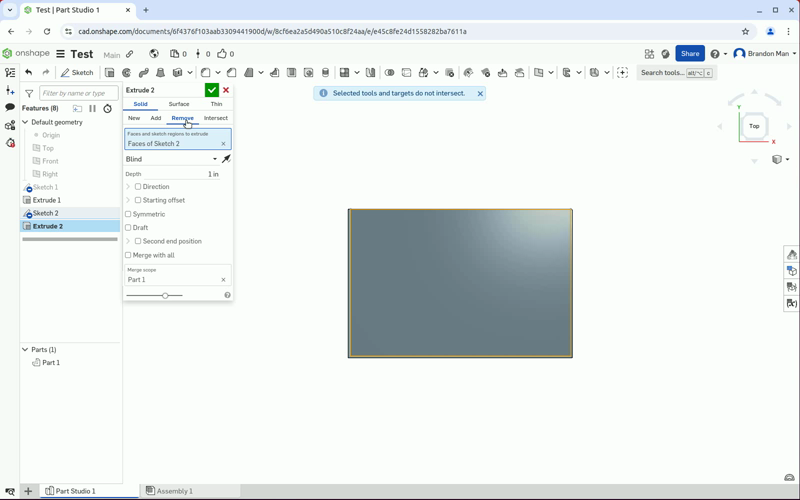
key(tab, 4)
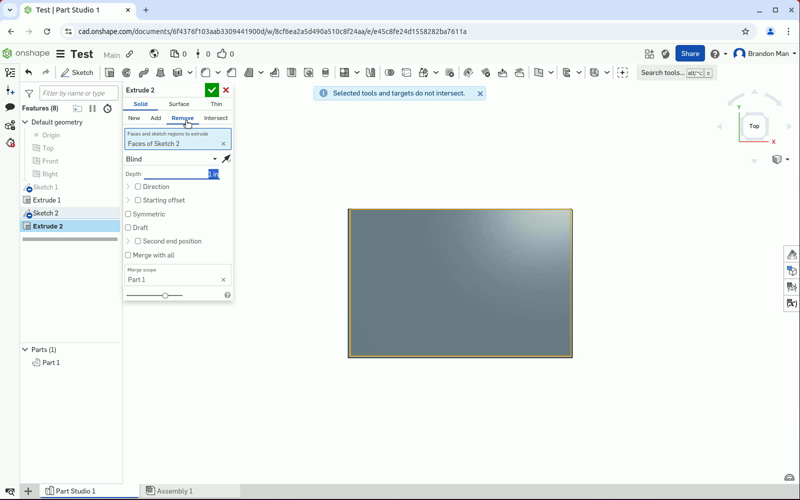
text(-10.832)
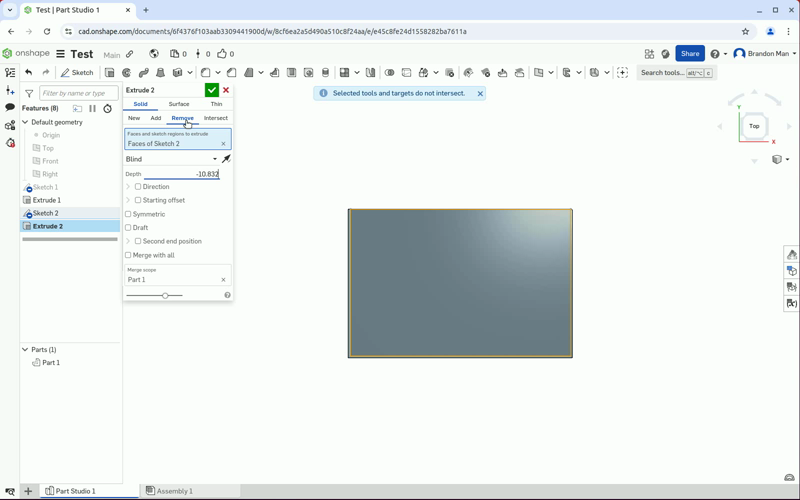
key(tab, 6)
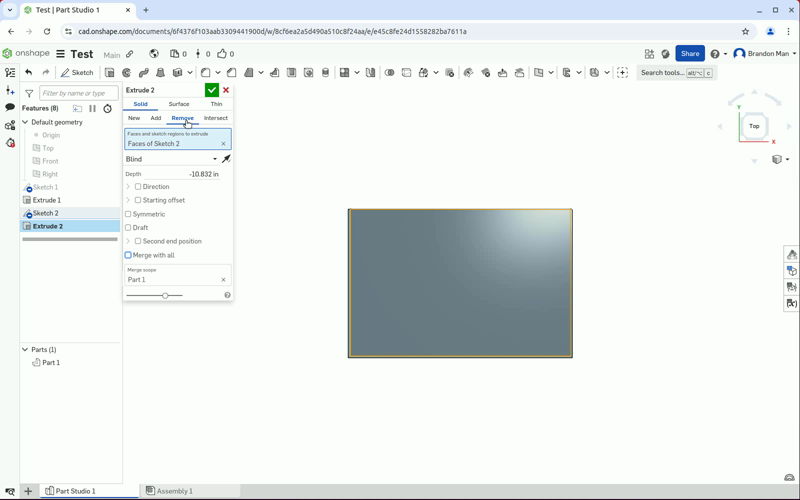
key(space)
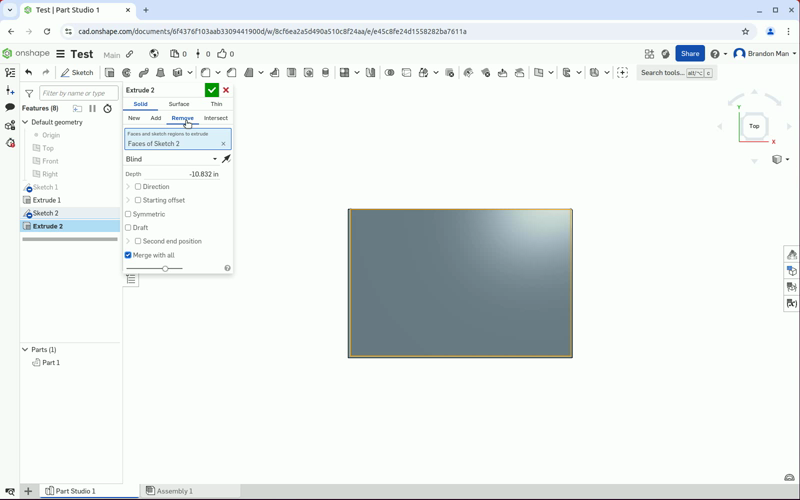
key(enter)
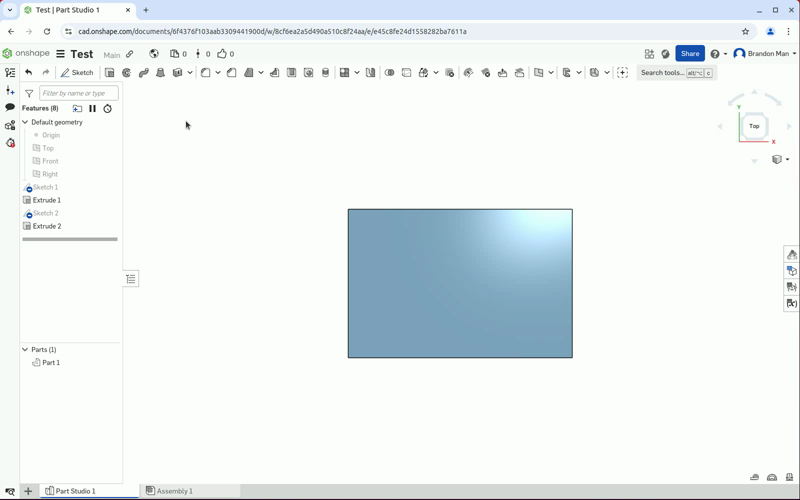
key(shift+h)
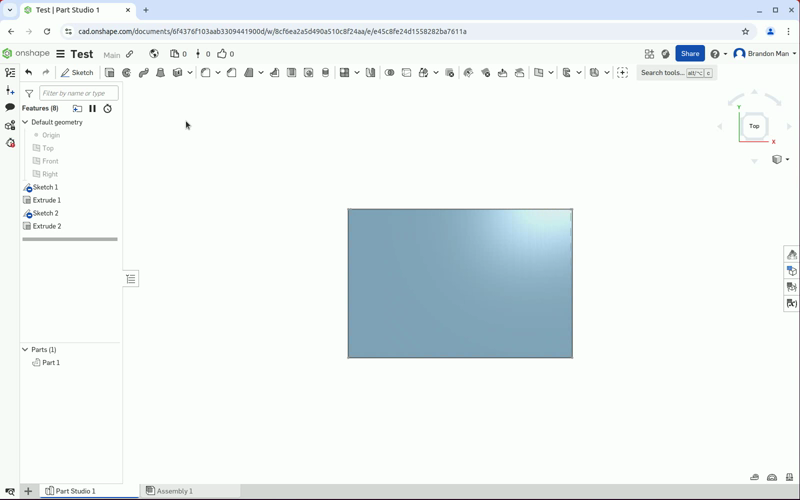
key(shift+h)
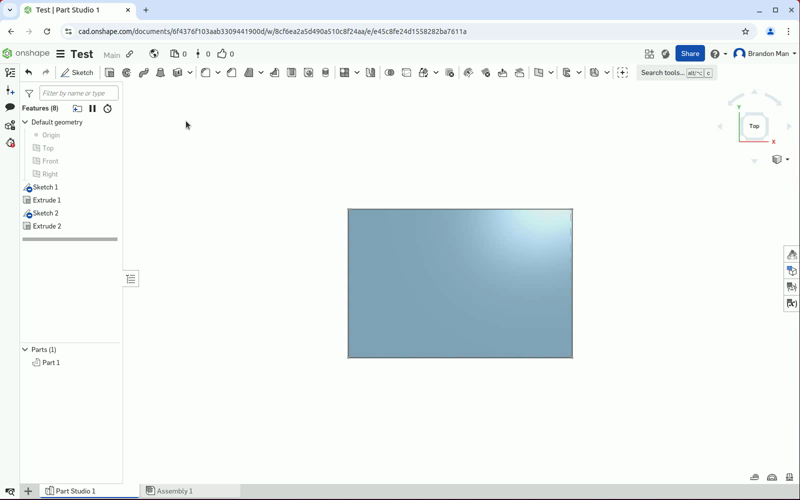
key(shift+7)
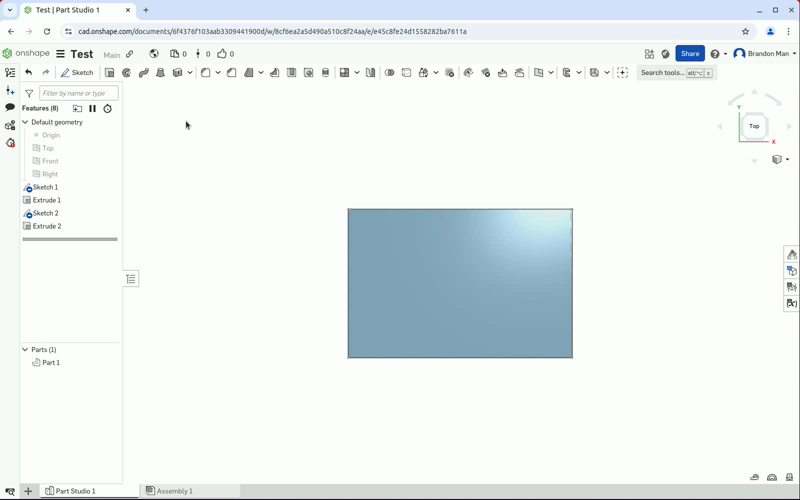
key(up, 3)
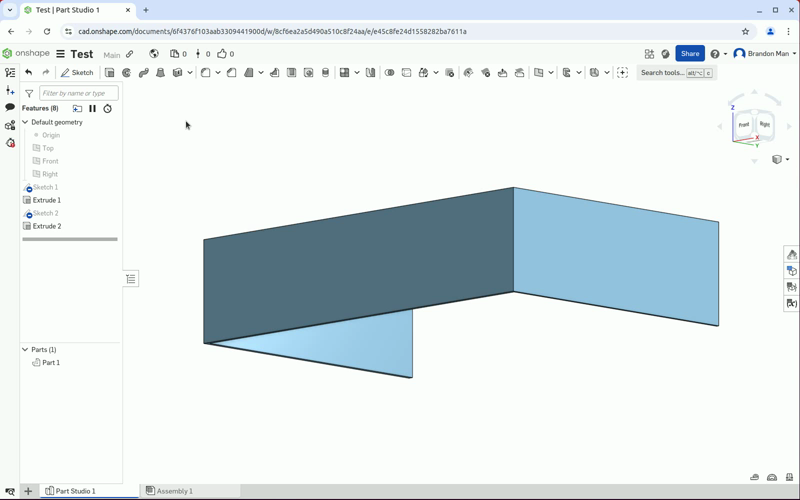
key(left, 3)
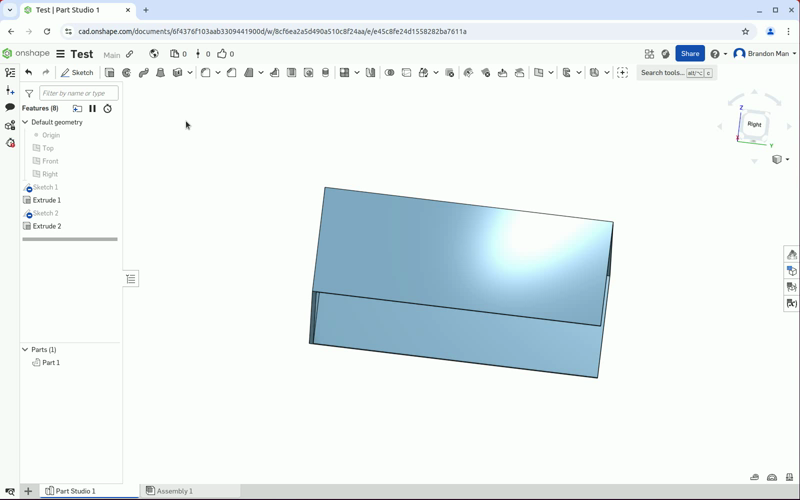
key(right, 3)
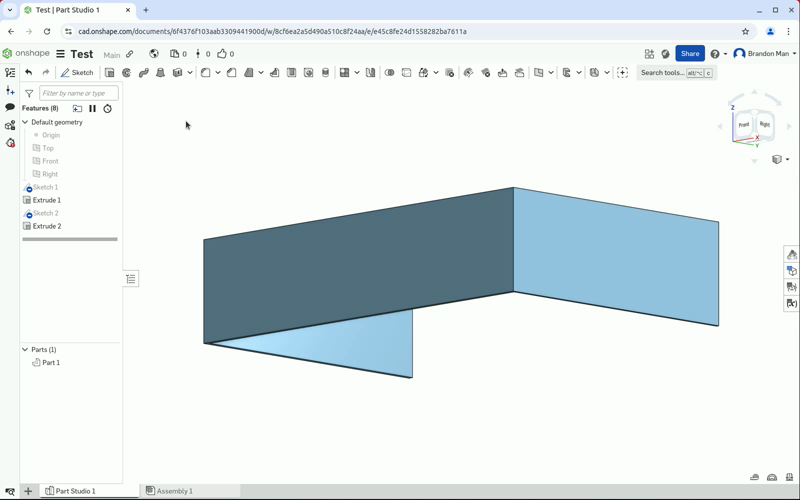
key(down, 3)
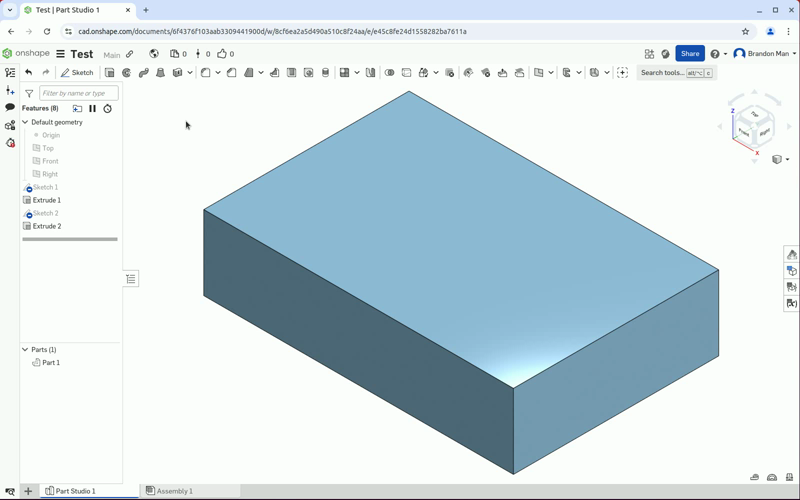
mouse_move(73, 189)
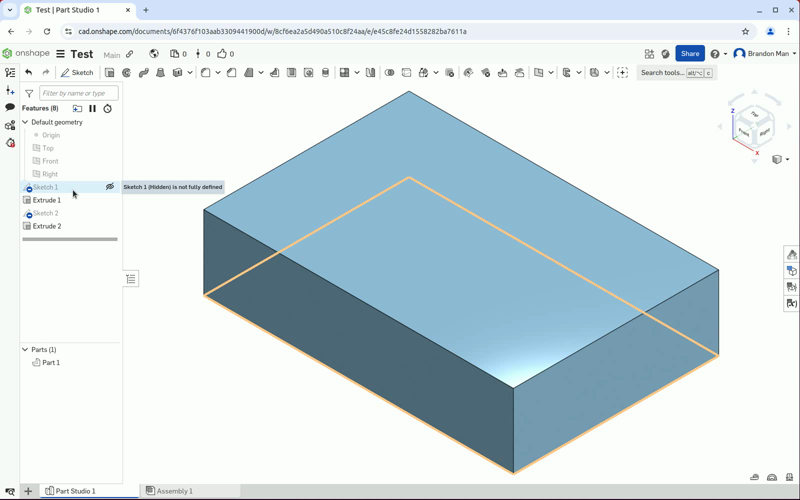
click(73, 189)